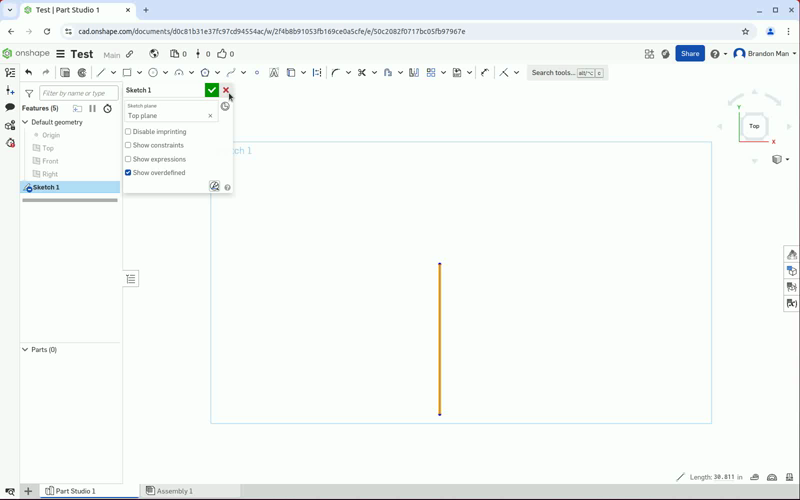
key(shift+h)
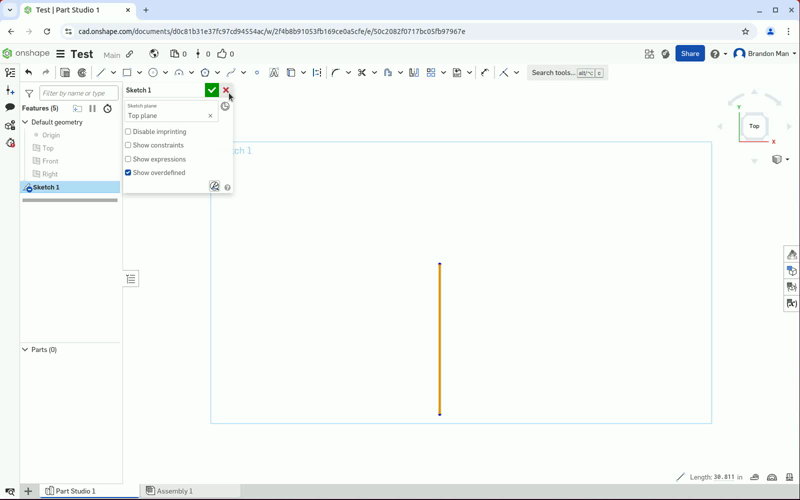
key(shift+s)
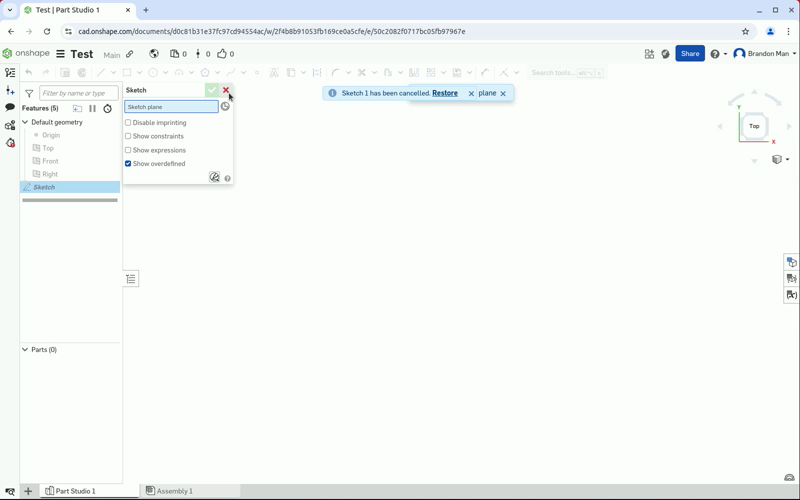
mouse_move(73, 150)
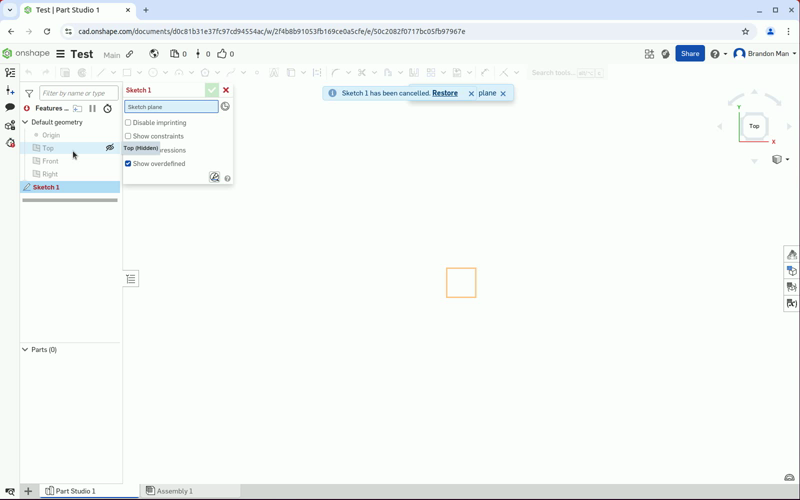
click(73, 150)
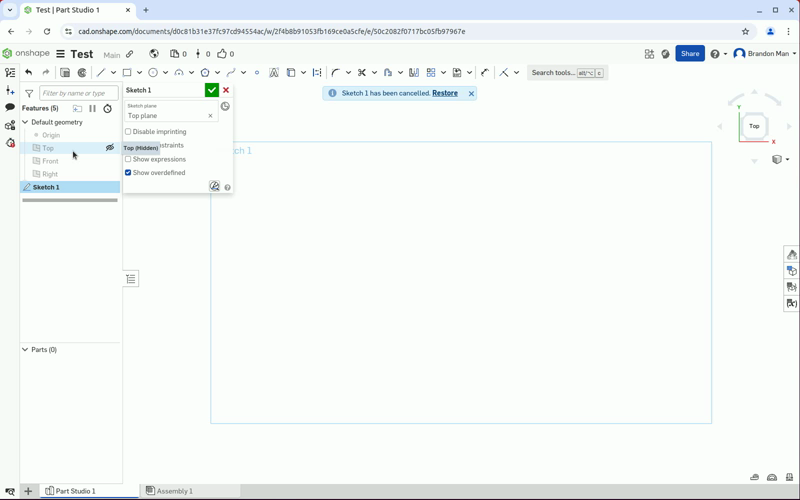
mouse_move(73, 352)
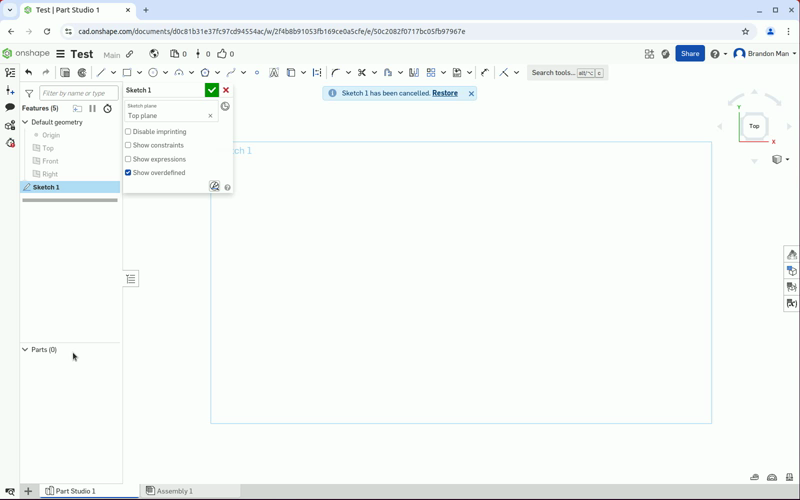
key(y)
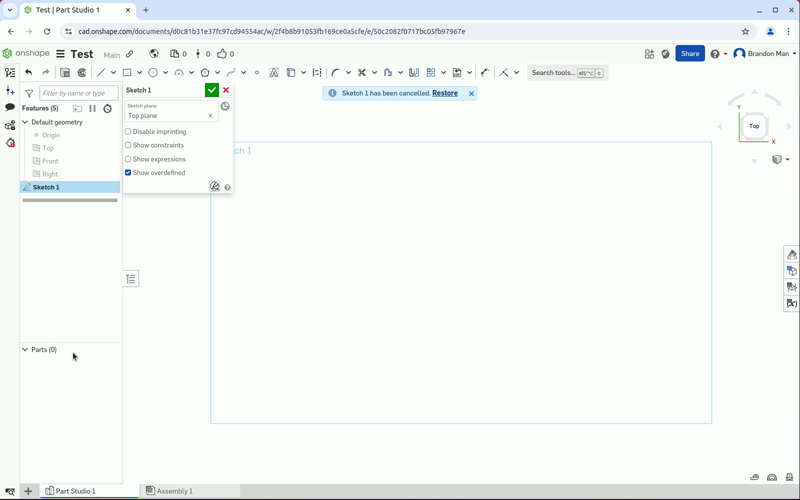
key(l)
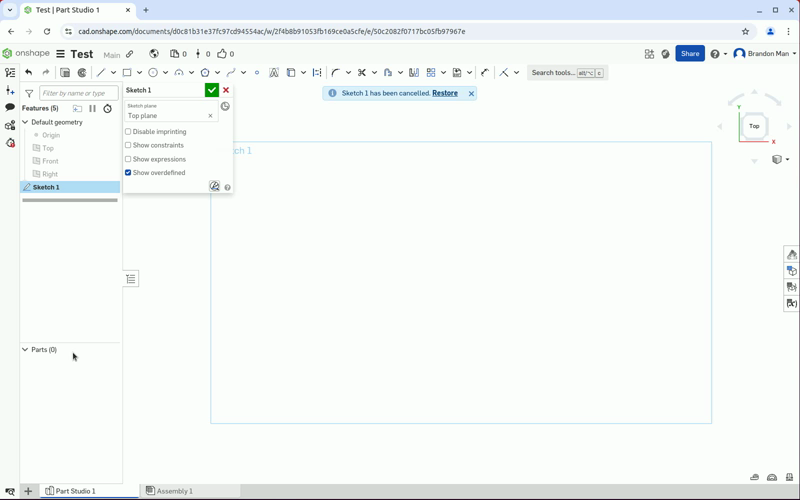
key_down(shift)
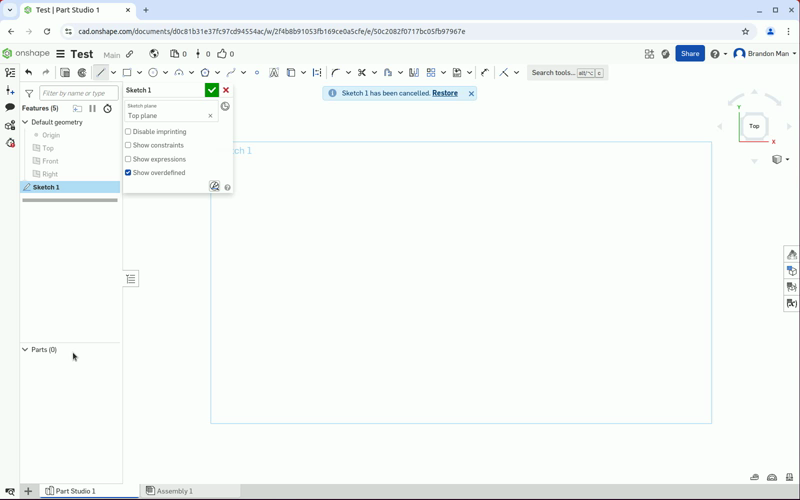
mouse_move(460, 284)
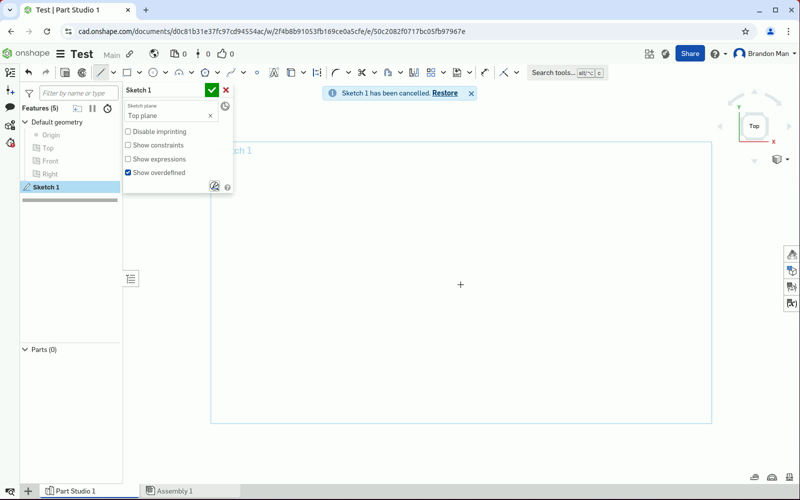
click(460, 284)
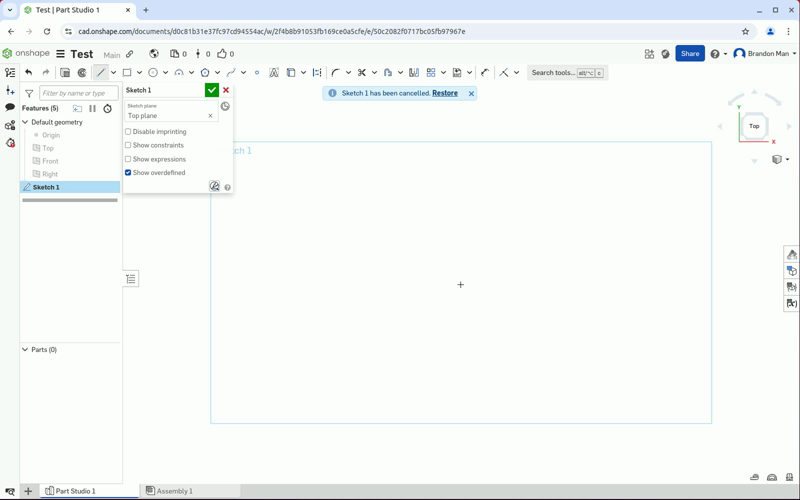
key_up(shift)
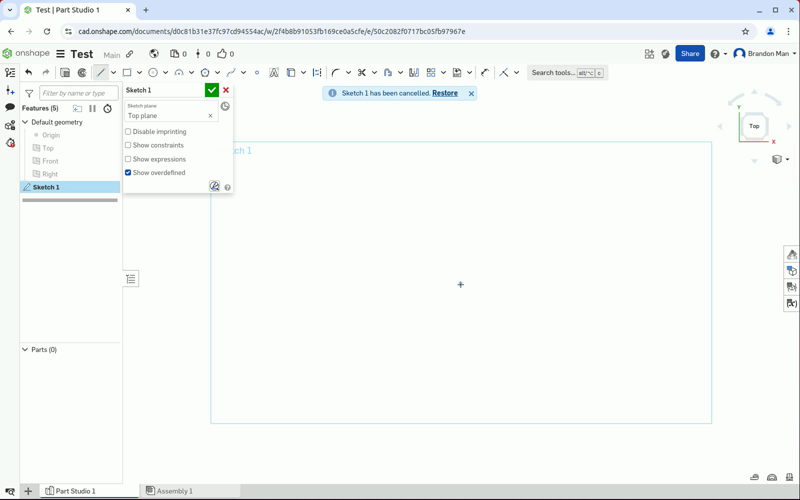
key_down(shift)
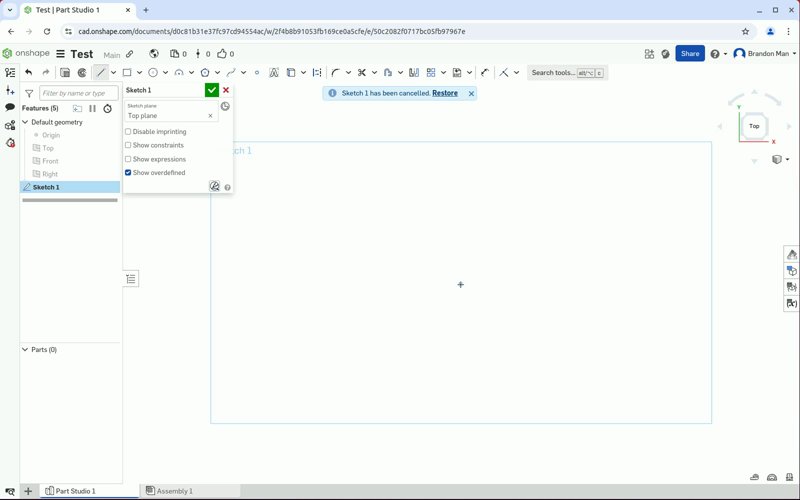
mouse_move(573, 284)
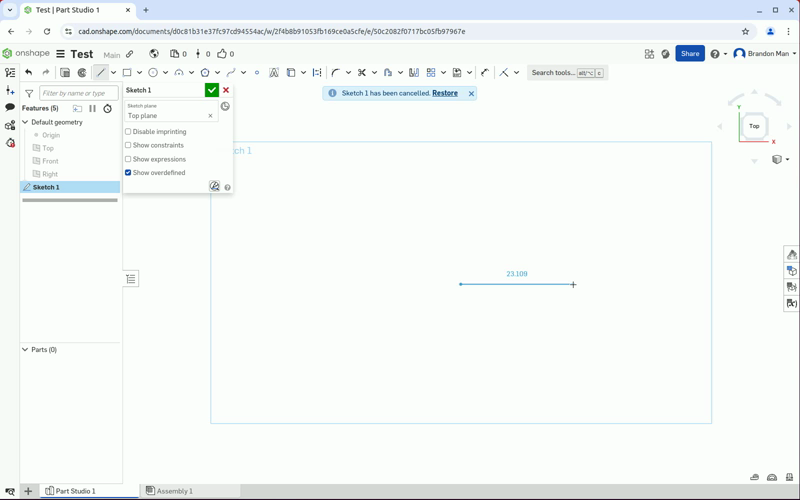
click(573, 284)
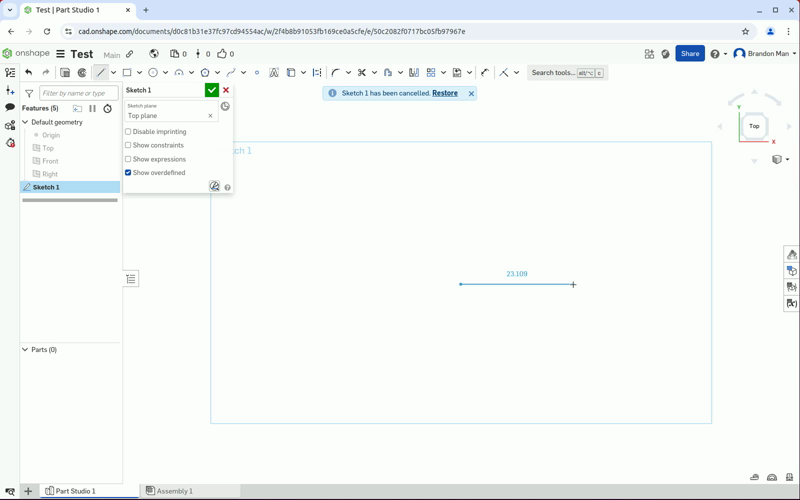
key_up(shift)
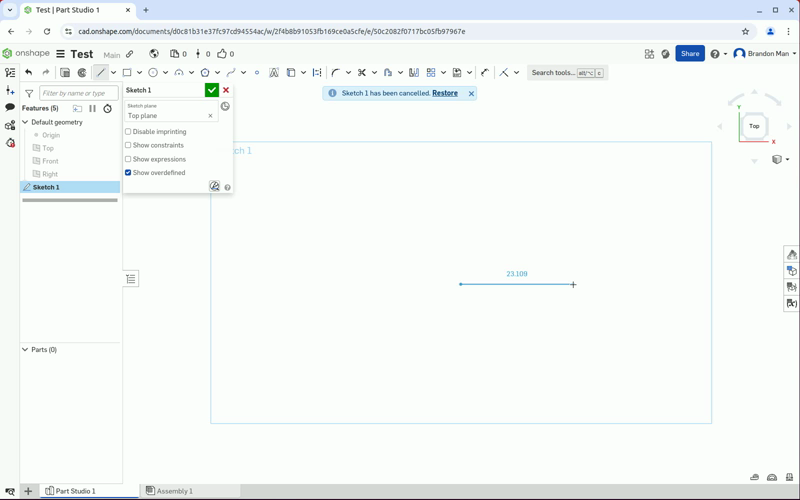
key_down(shift)
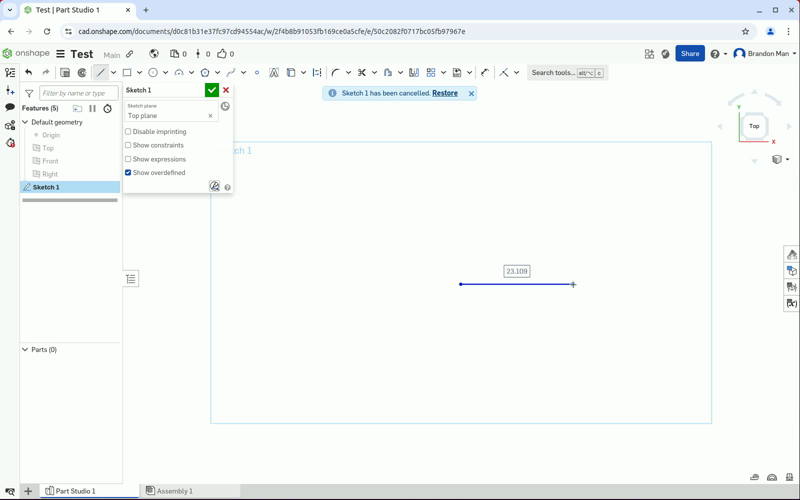
mouse_move(589, 284)
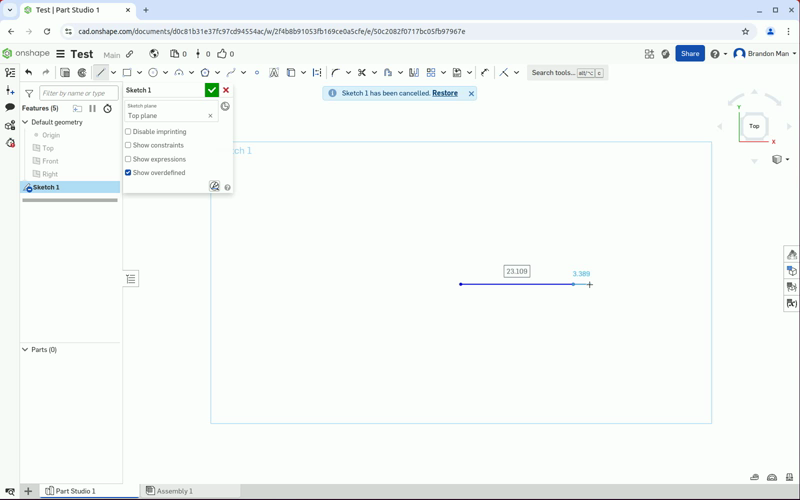
mouse_move(573, 280)
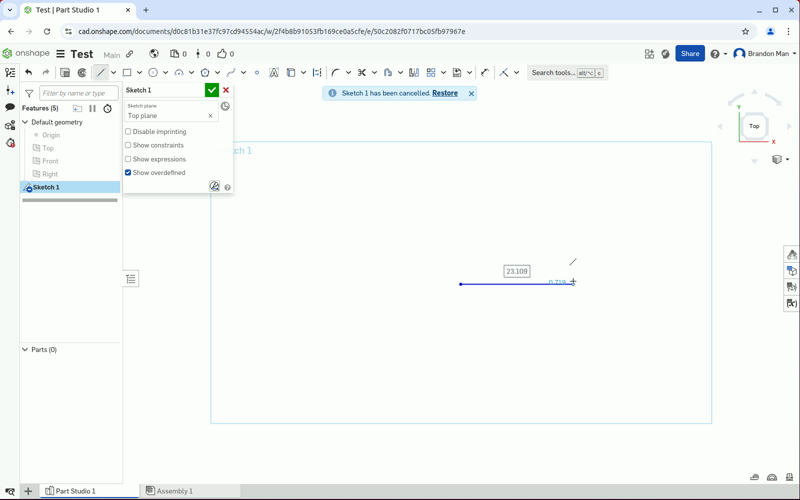
scroll(6)
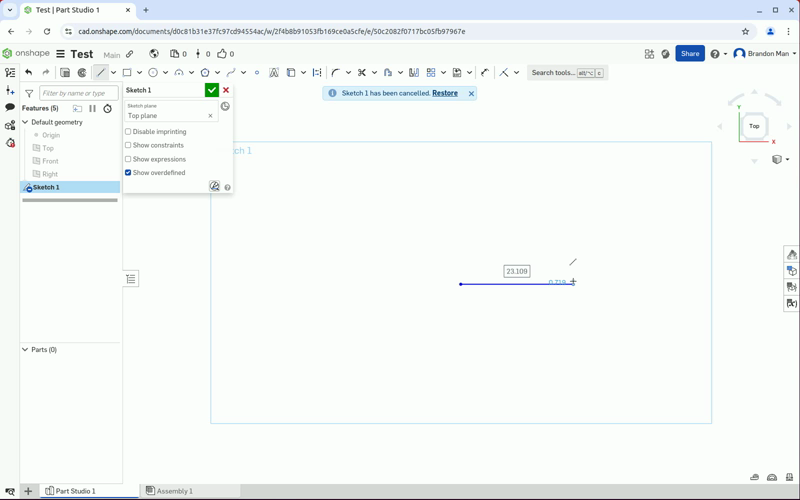
scroll(6)
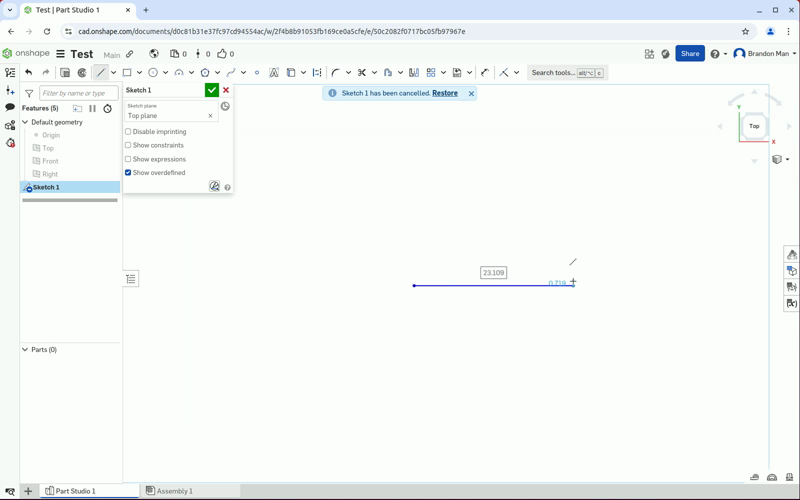
scroll(6)
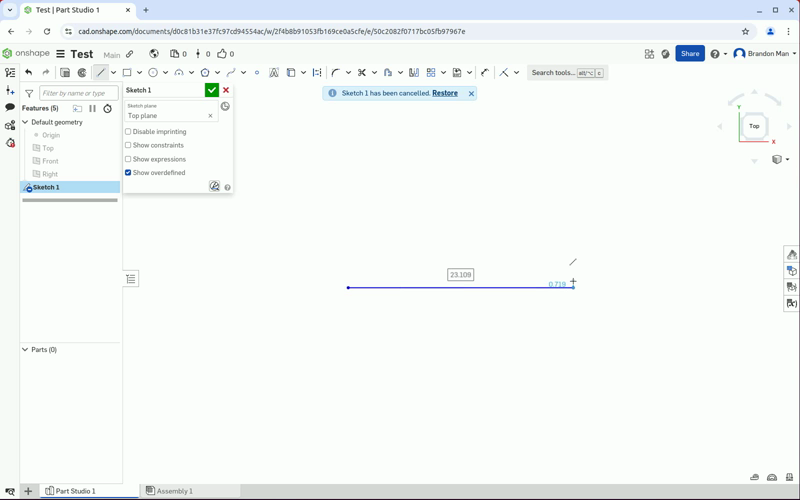
scroll(6)
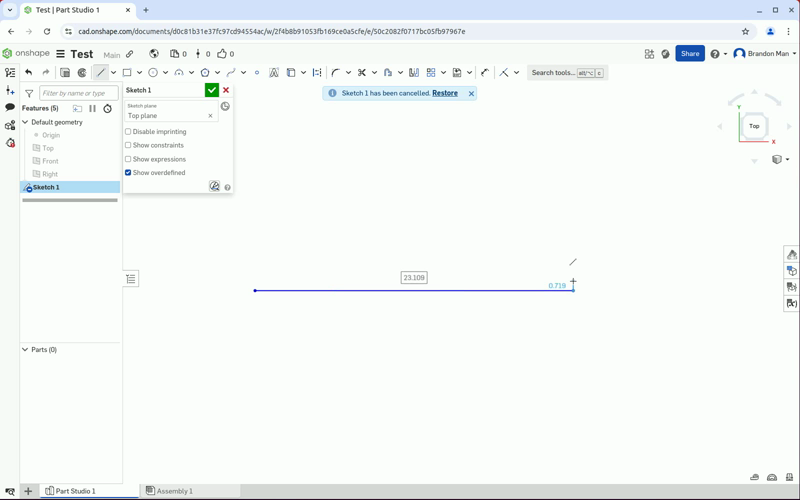
scroll(6)
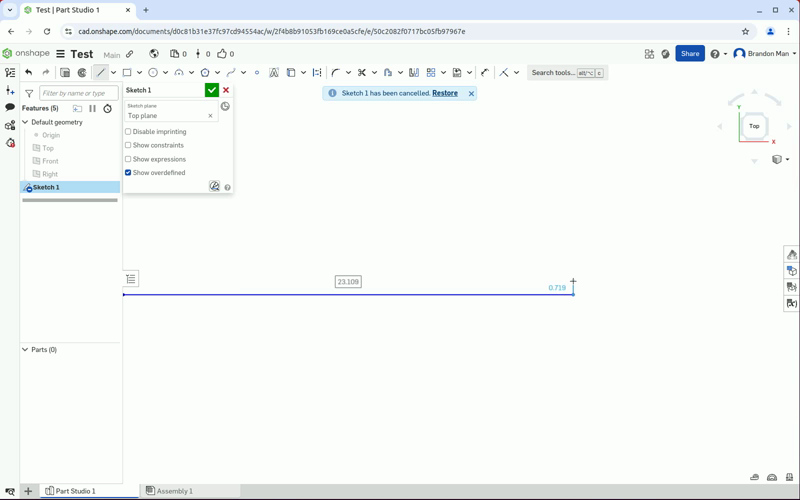
scroll(6)
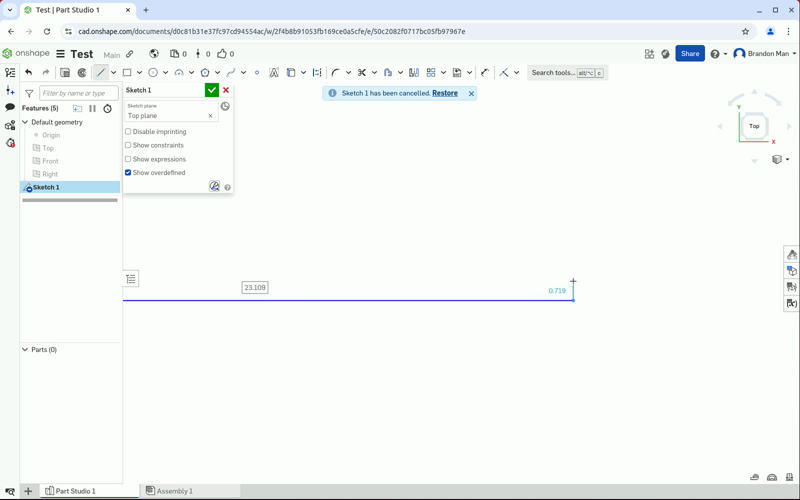
scroll(6)
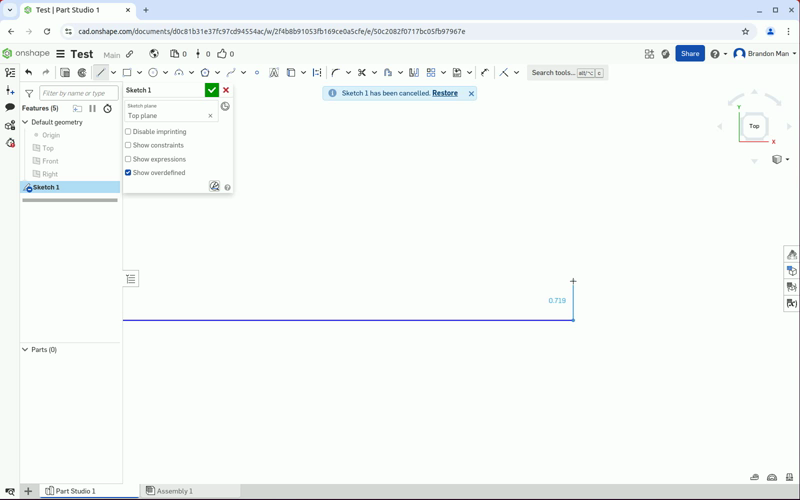
click(573, 280)
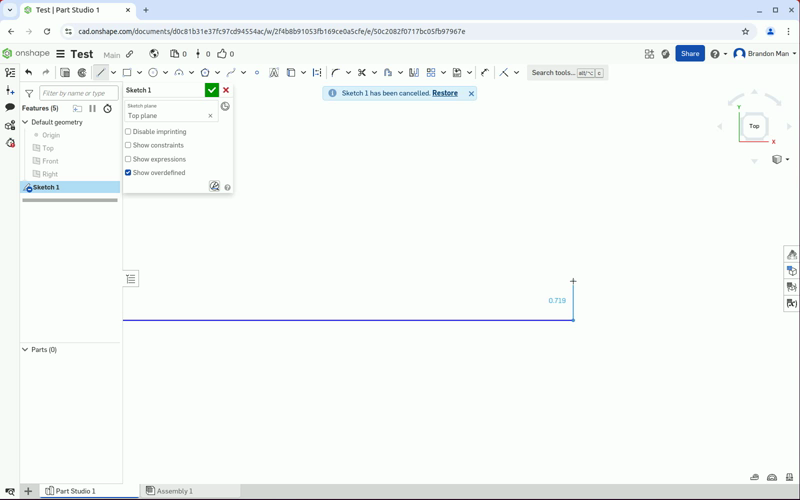
scroll(-6)
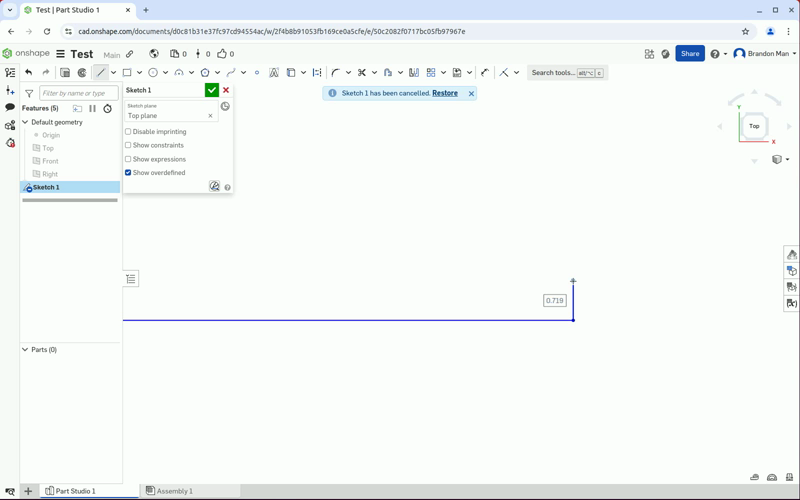
scroll(-6)
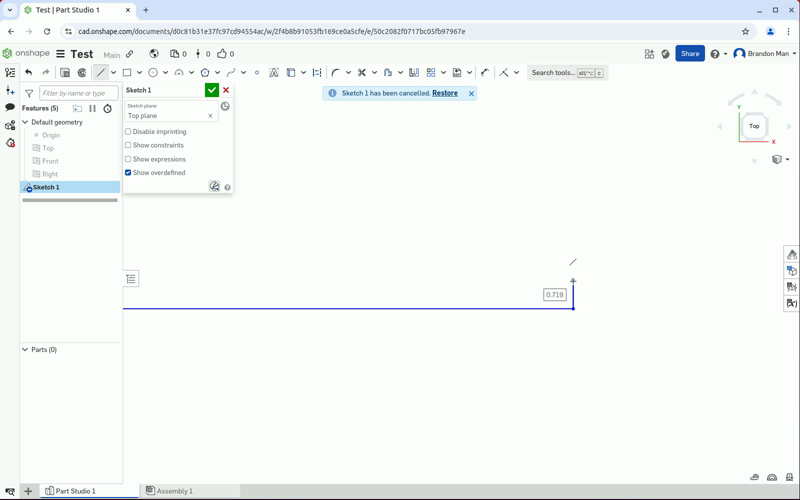
scroll(-6)
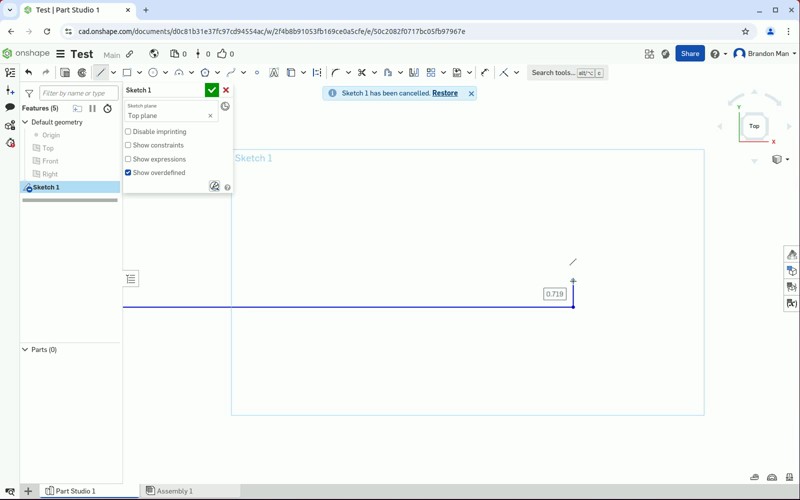
scroll(-6)
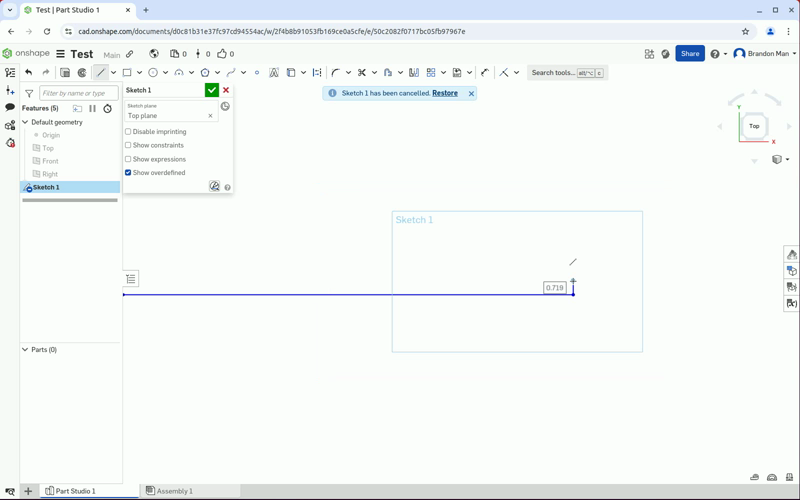
scroll(-6)
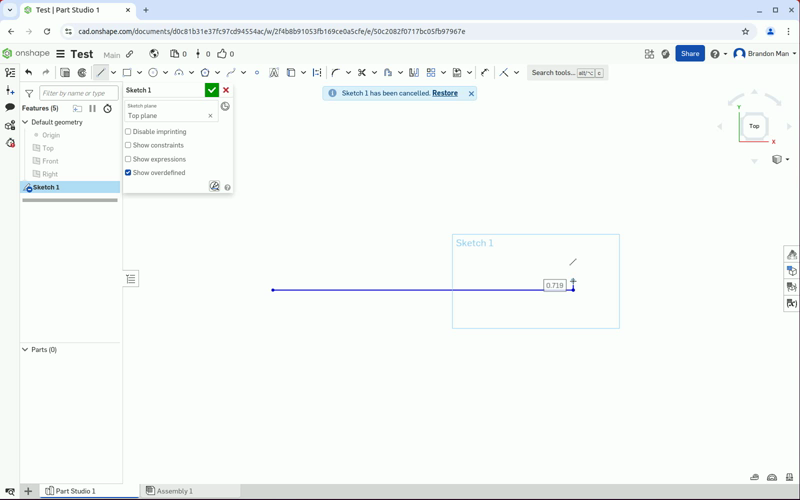
scroll(-6)
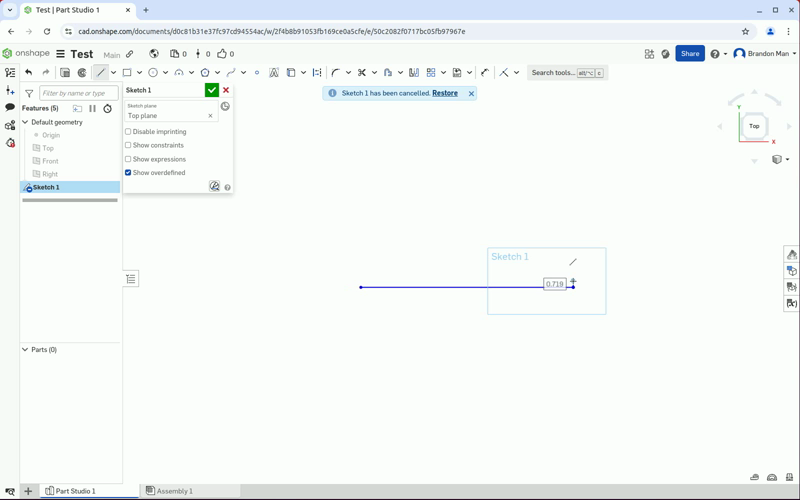
scroll(-6)
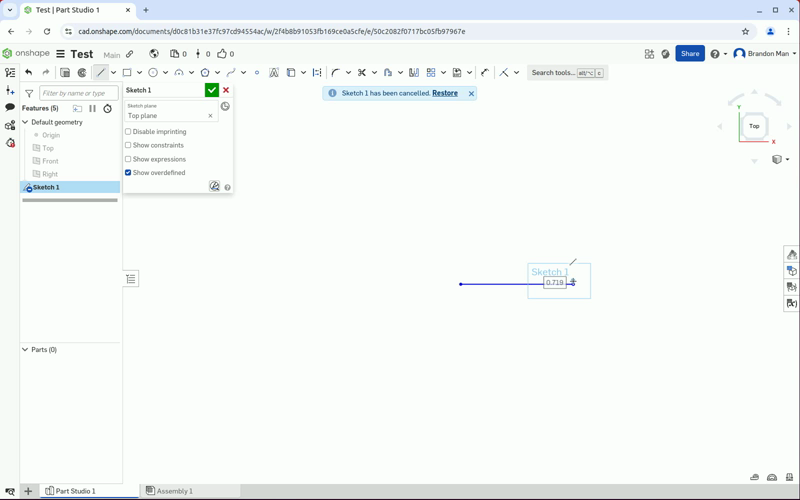
key_up(shift)
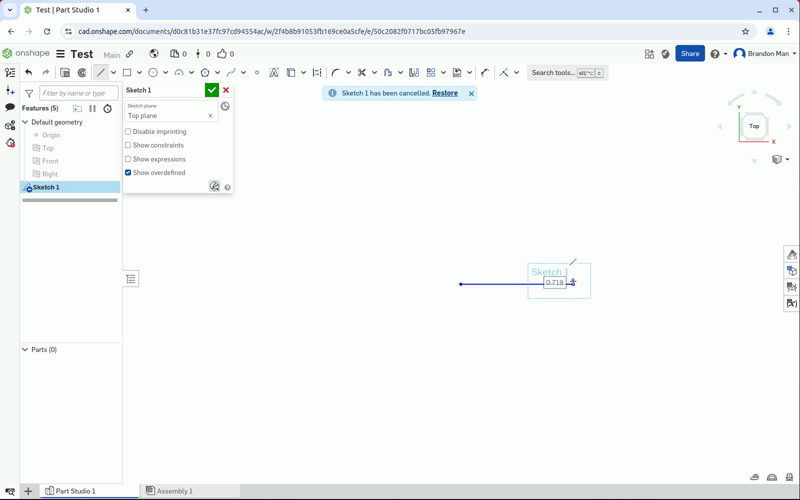
key_down(shift)
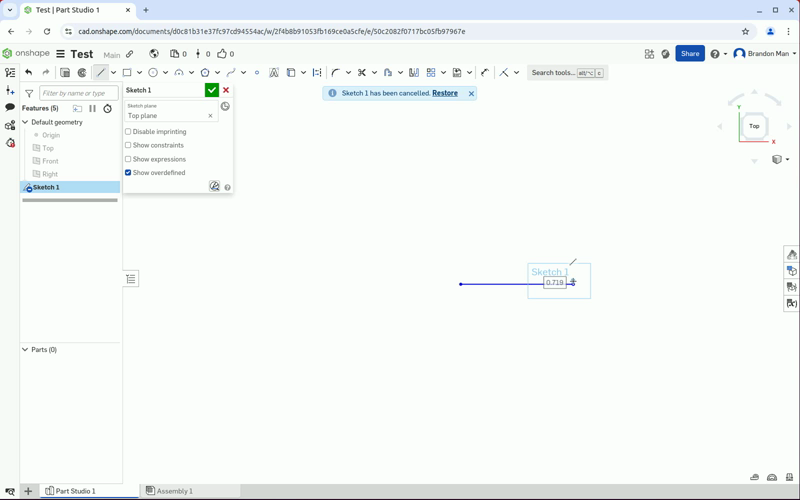
mouse_move(460, 280)
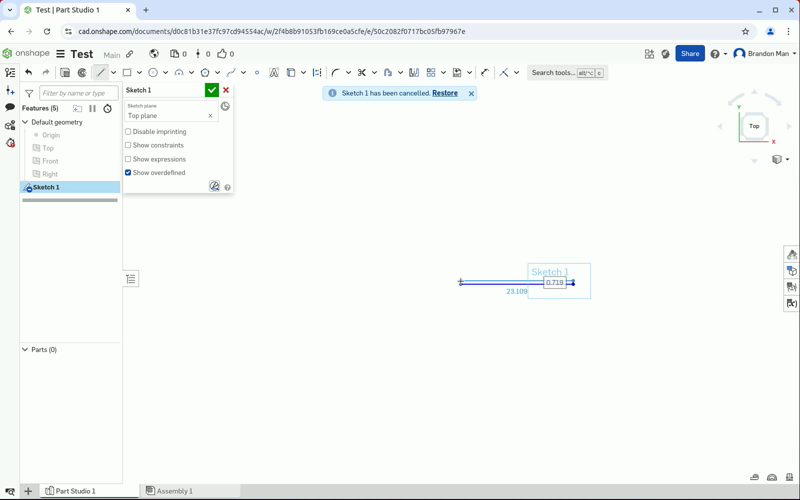
scroll(6)
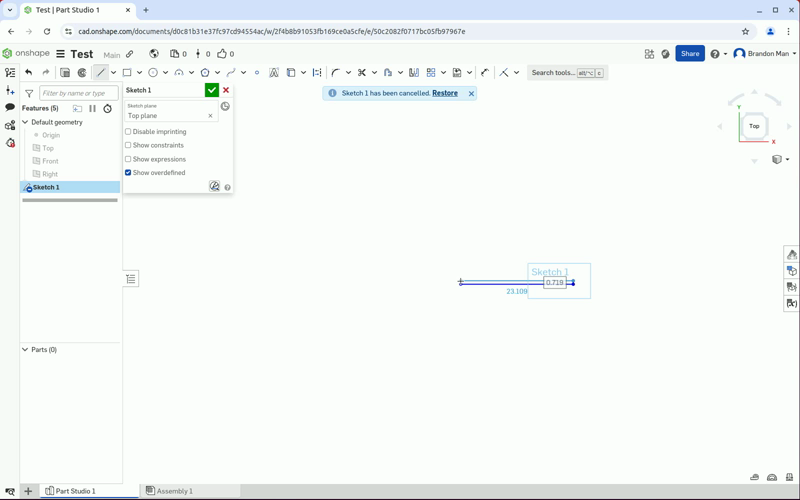
scroll(6)
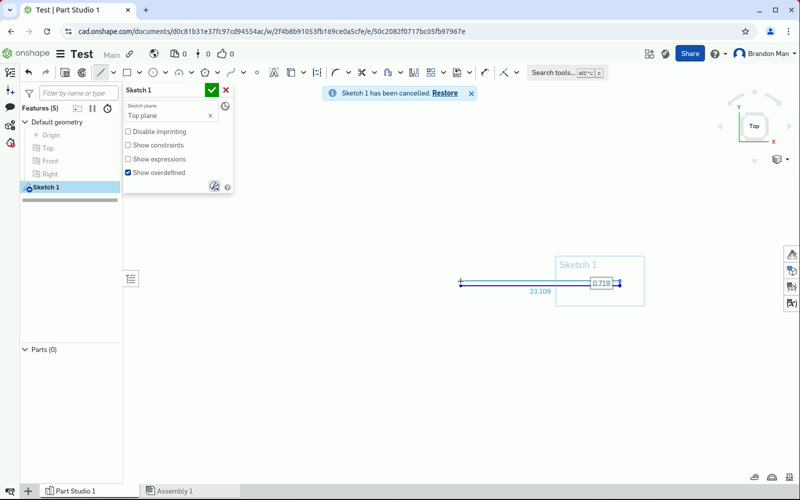
scroll(6)
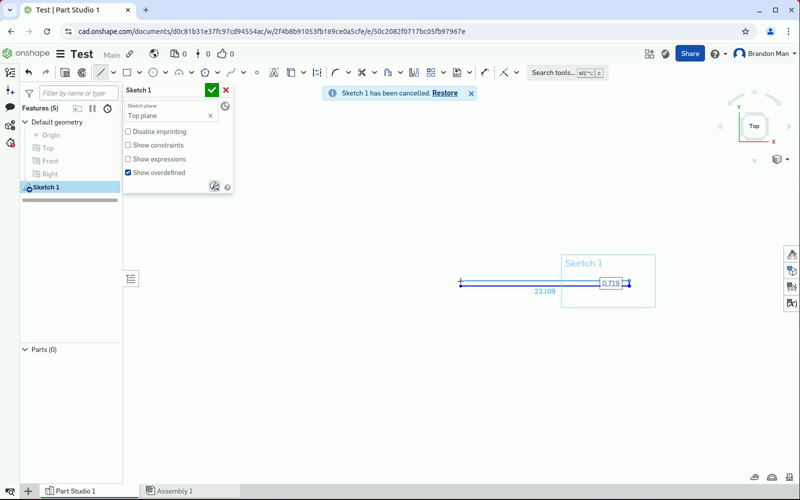
scroll(6)
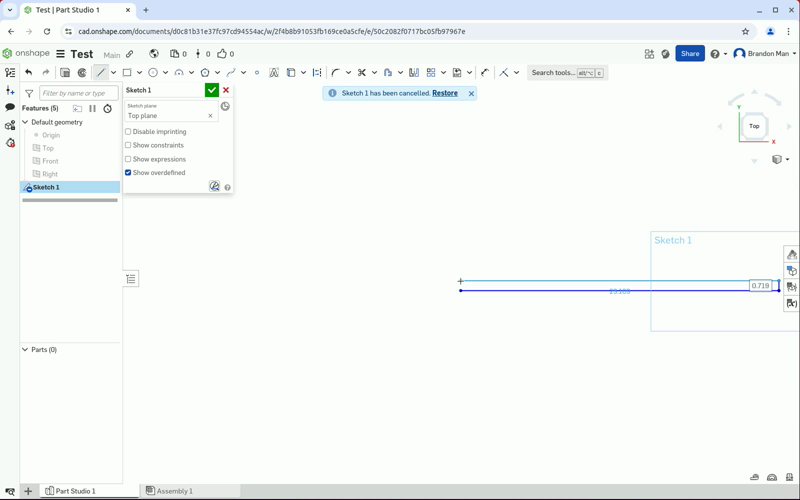
scroll(6)
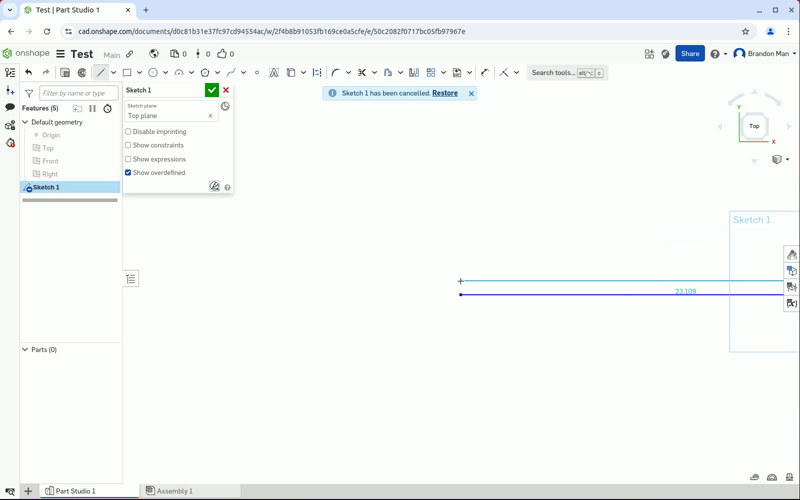
scroll(6)
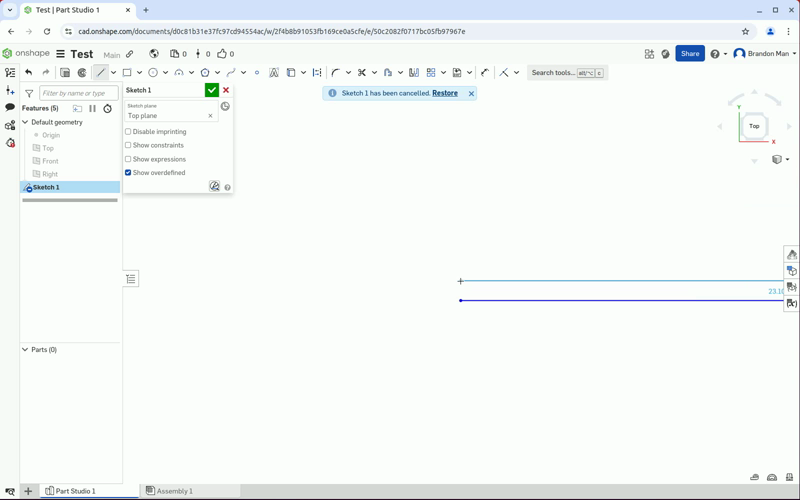
scroll(6)
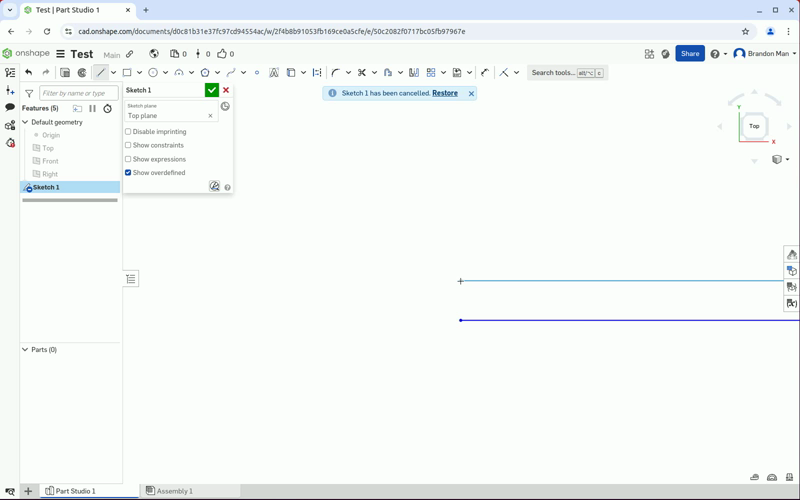
click(460, 280)
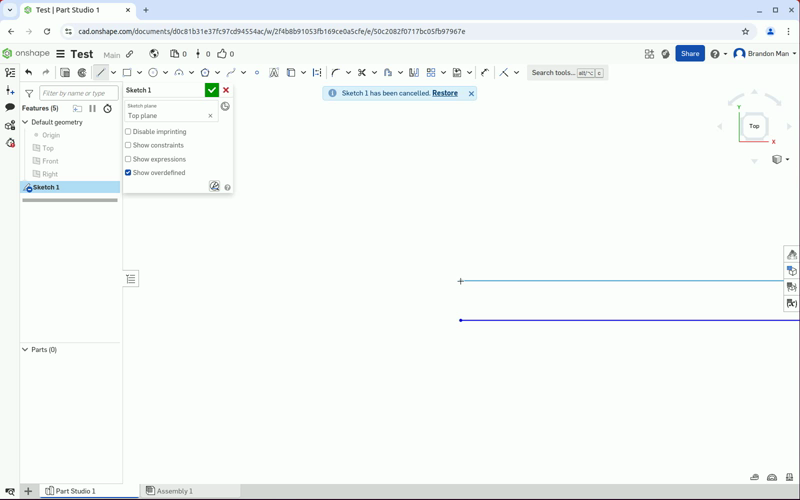
scroll(-6)
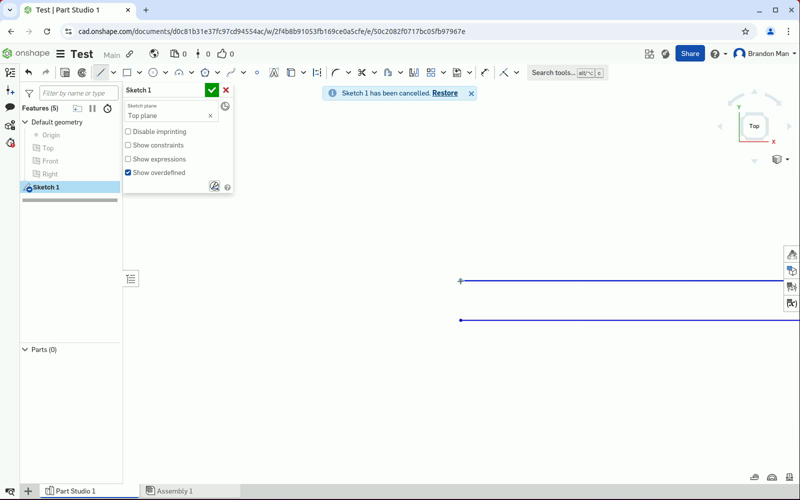
scroll(-6)
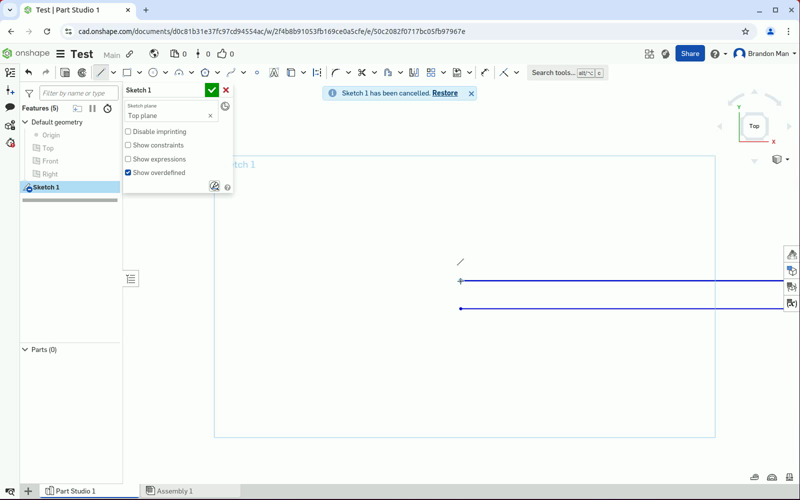
scroll(-6)
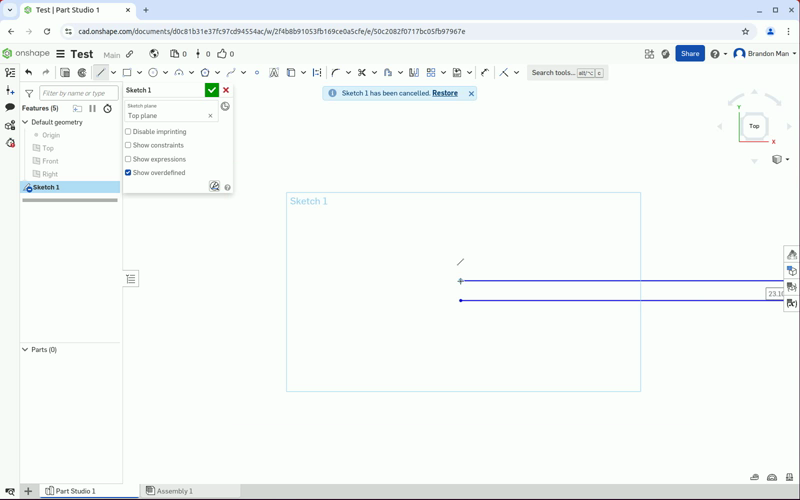
scroll(-6)
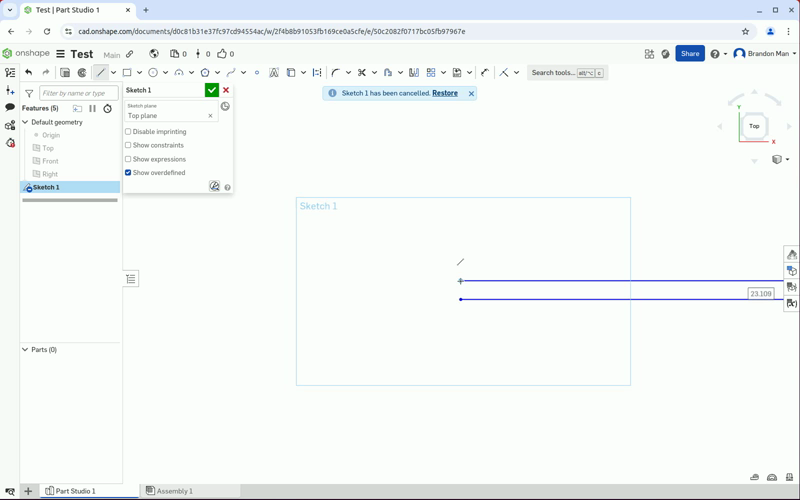
scroll(-6)
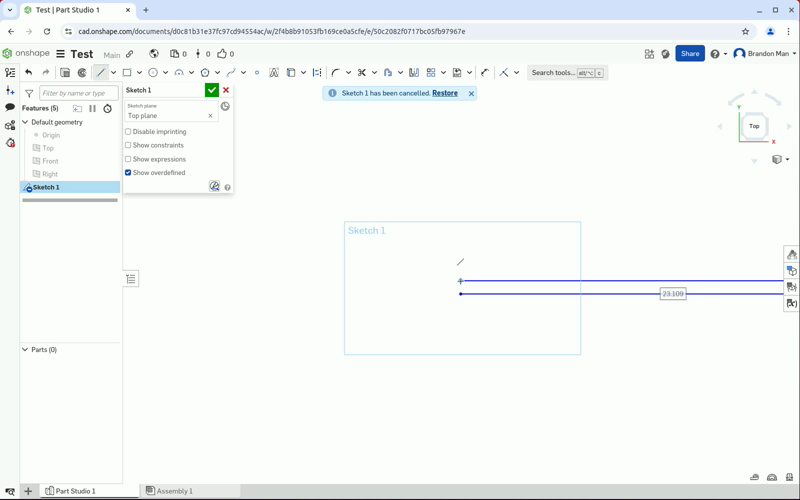
scroll(-6)
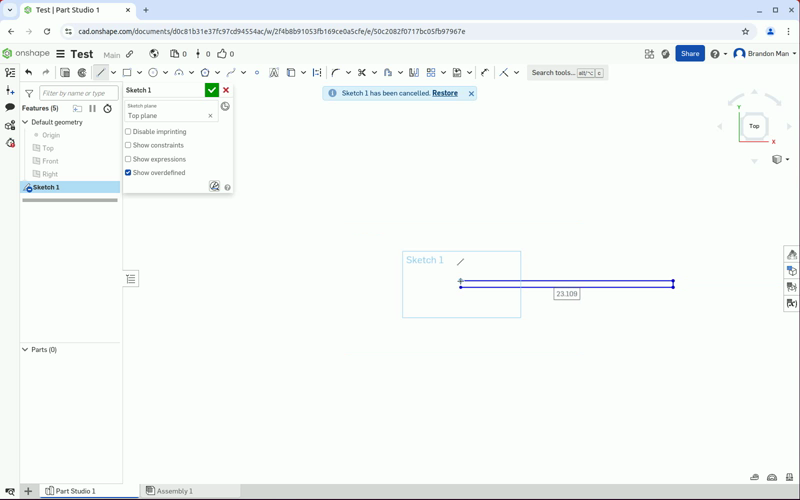
scroll(-6)
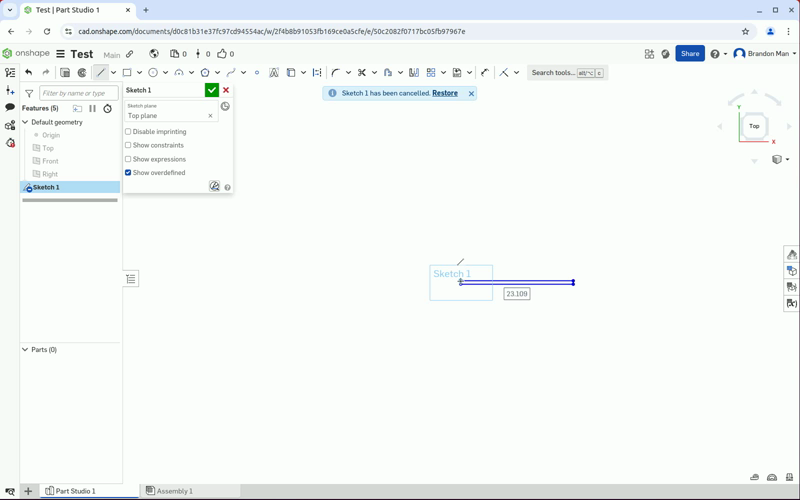
key_up(shift)
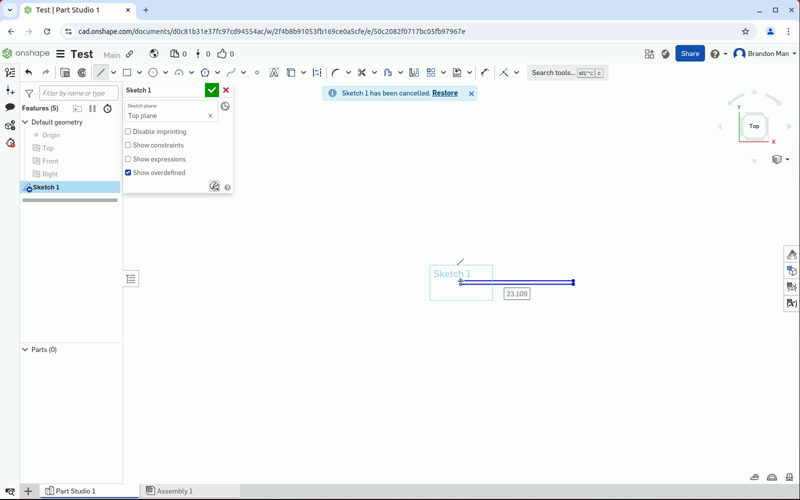
mouse_move(490, 280)
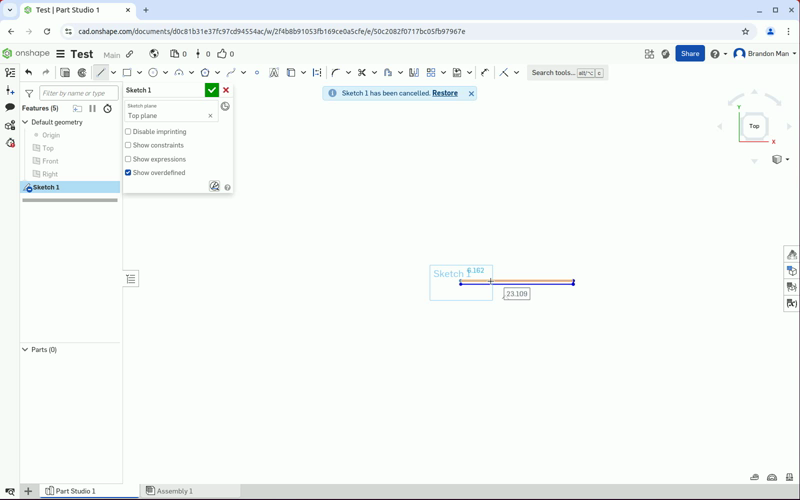
key_down(shift)
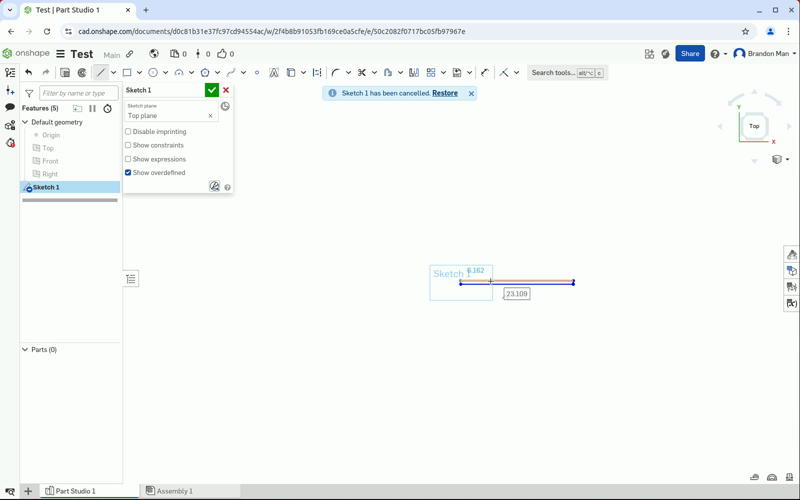
mouse_move(460, 284)
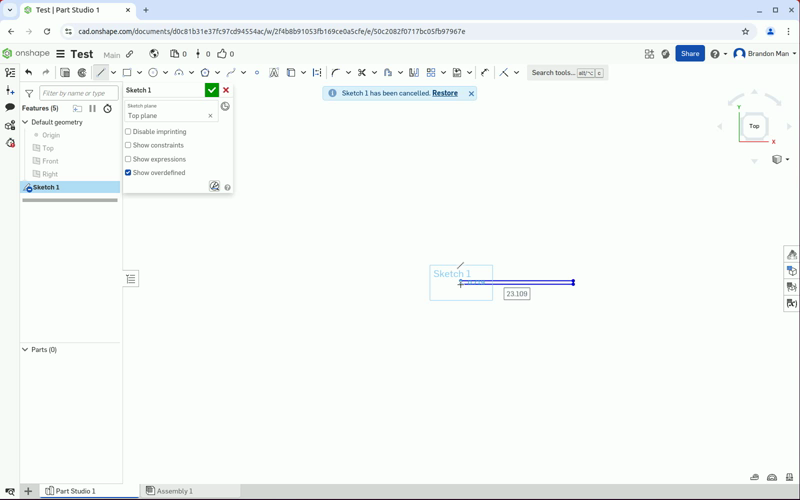
scroll(6)
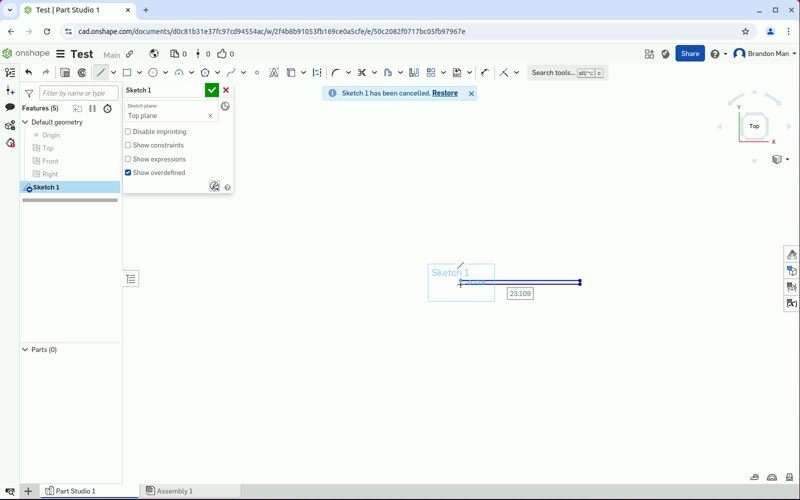
scroll(6)
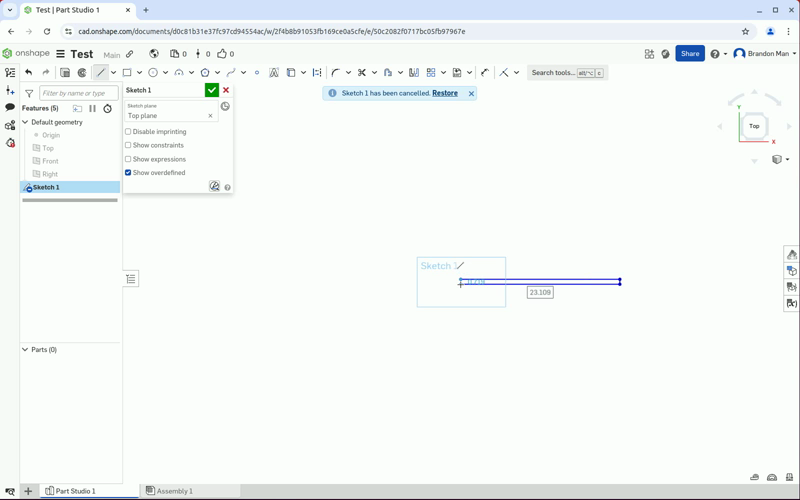
scroll(6)
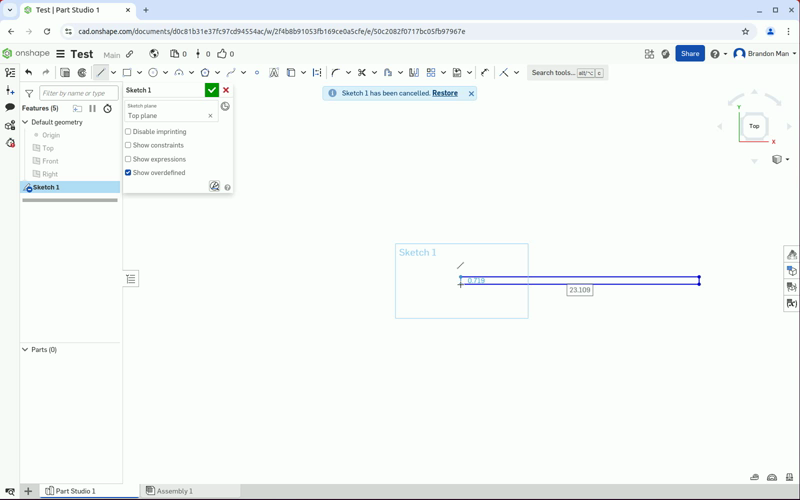
scroll(6)
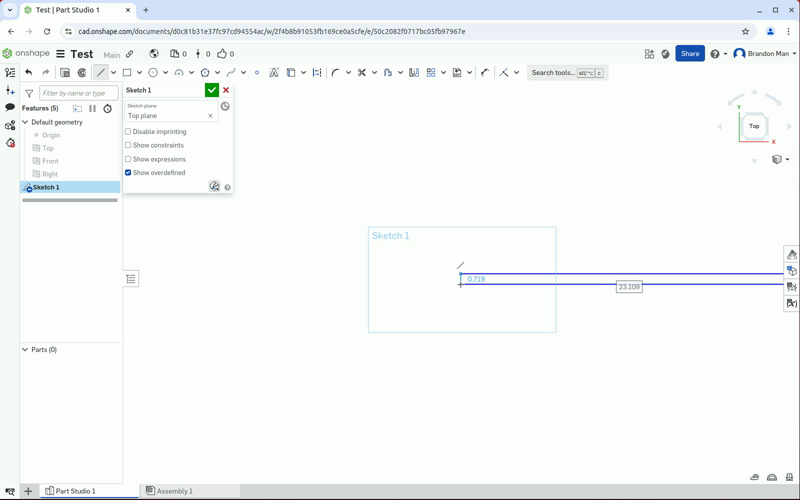
scroll(6)
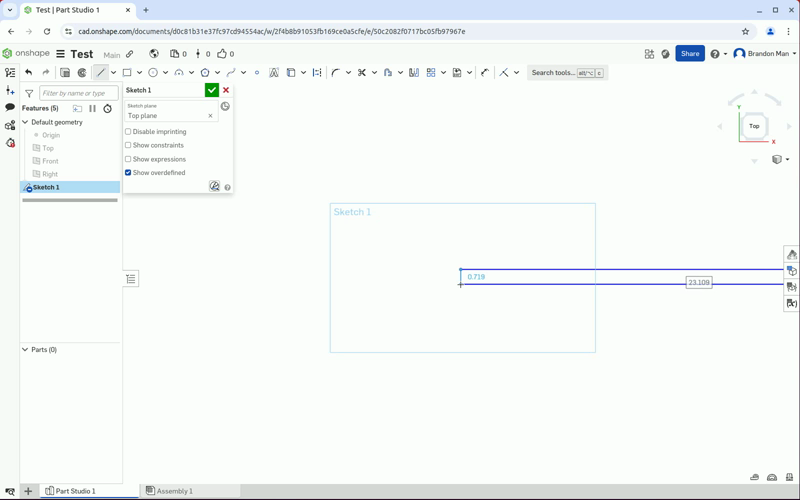
scroll(6)
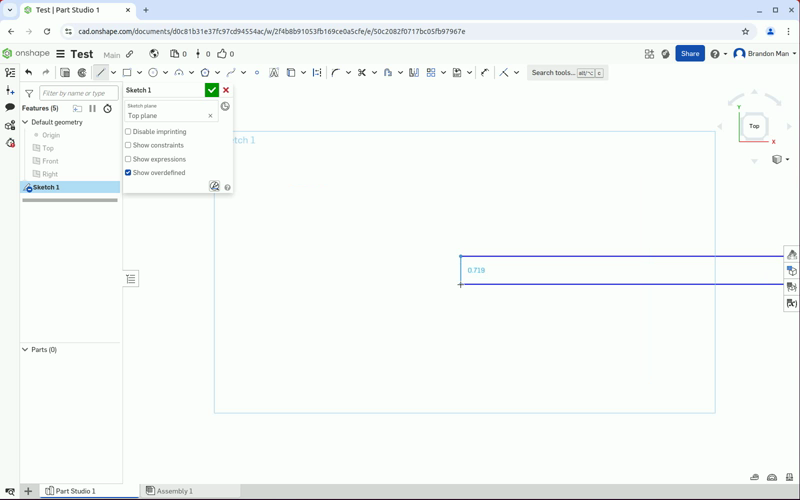
scroll(6)
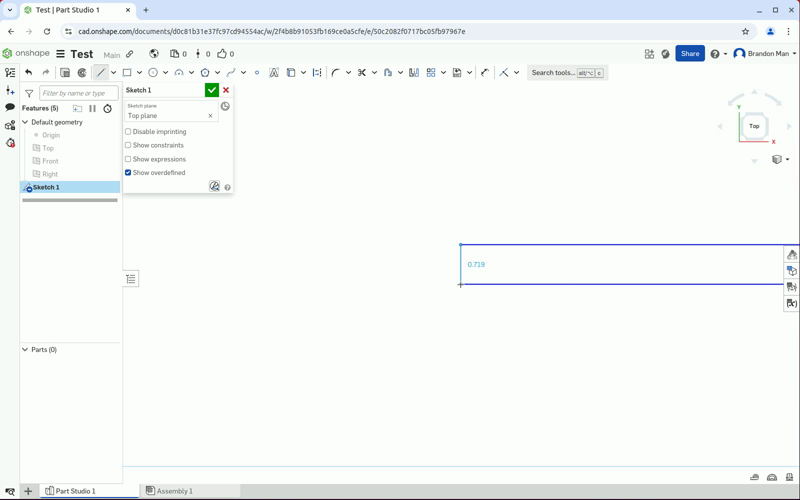
key_up(shift)
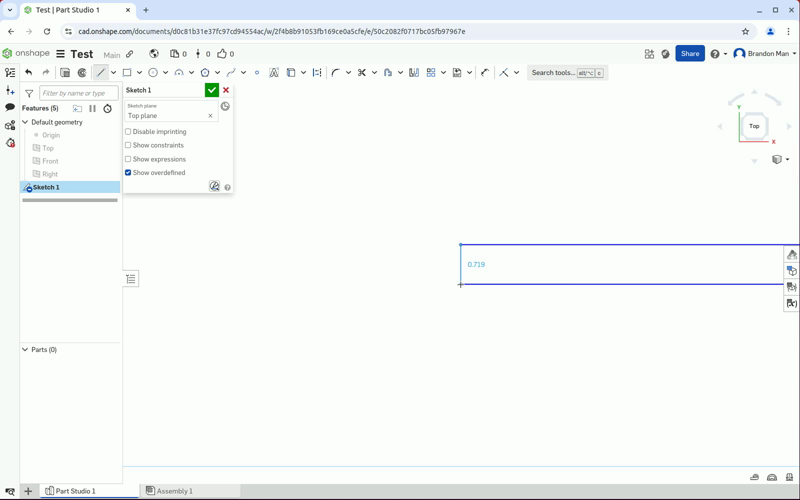
click(460, 284)
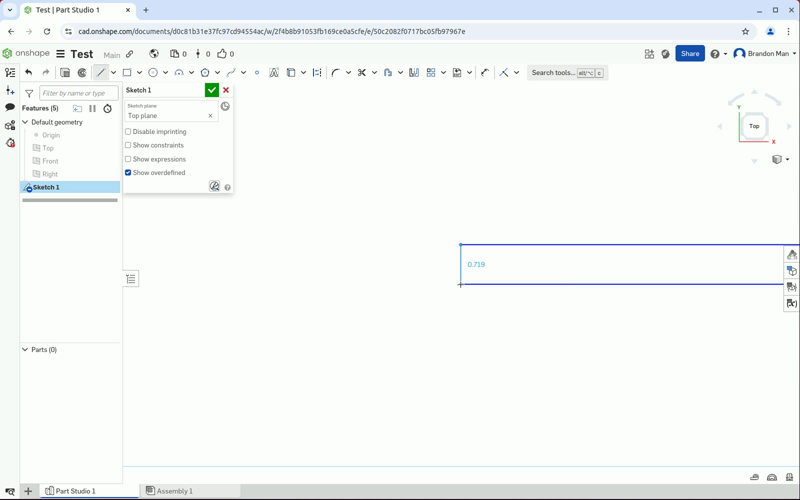
scroll(-6)
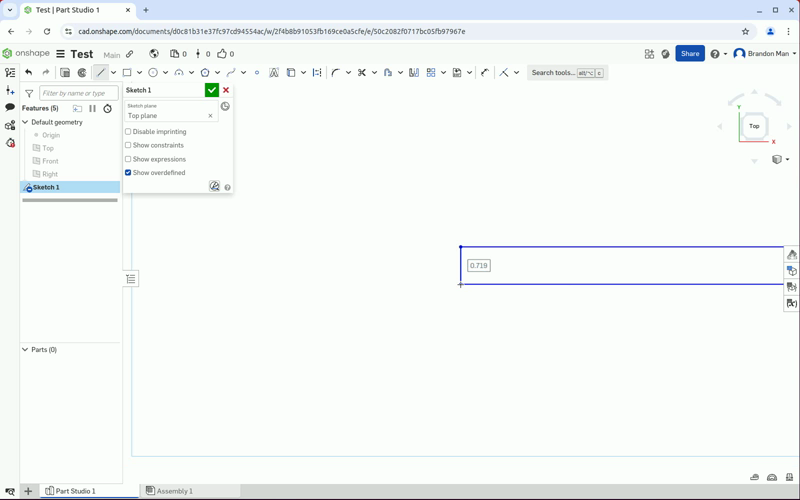
scroll(-6)
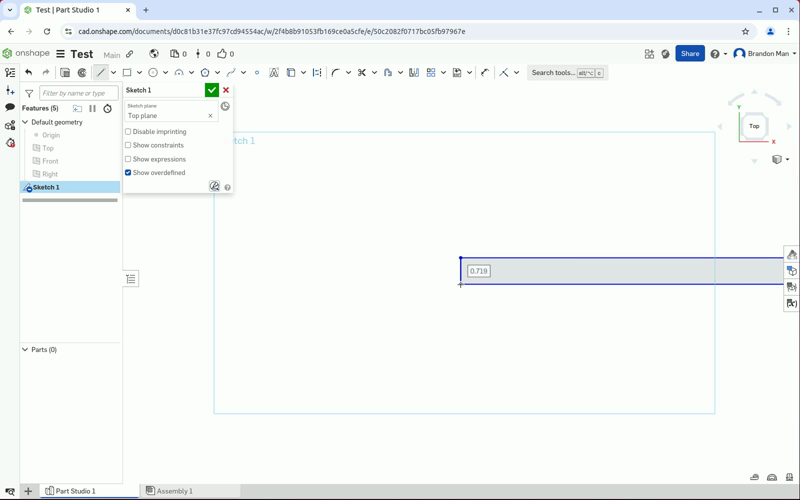
scroll(-6)
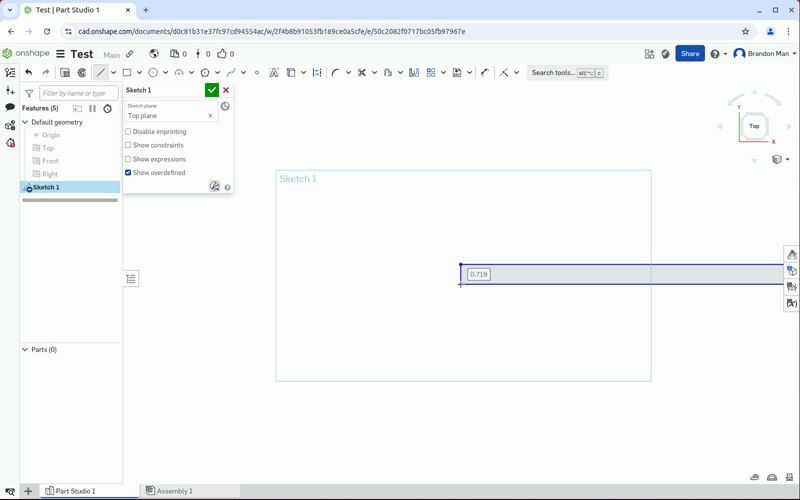
scroll(-6)
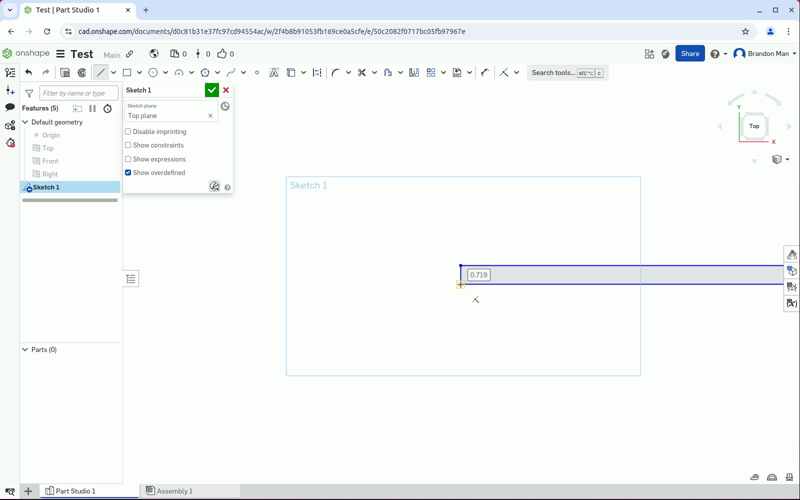
scroll(-6)
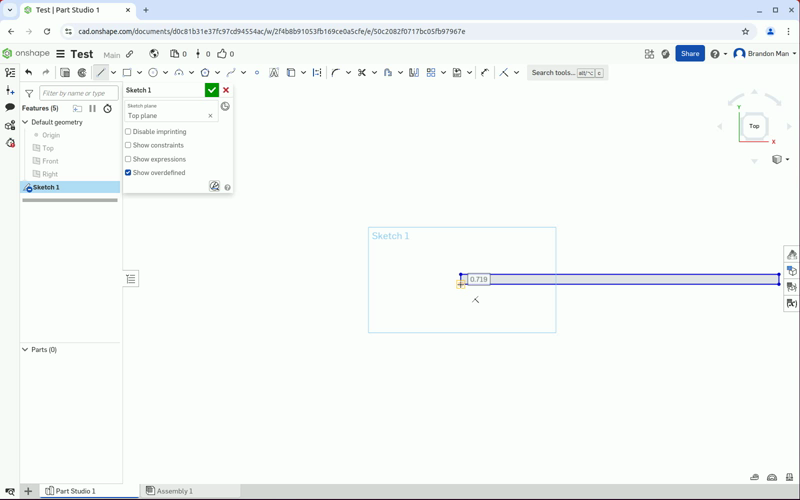
scroll(-6)
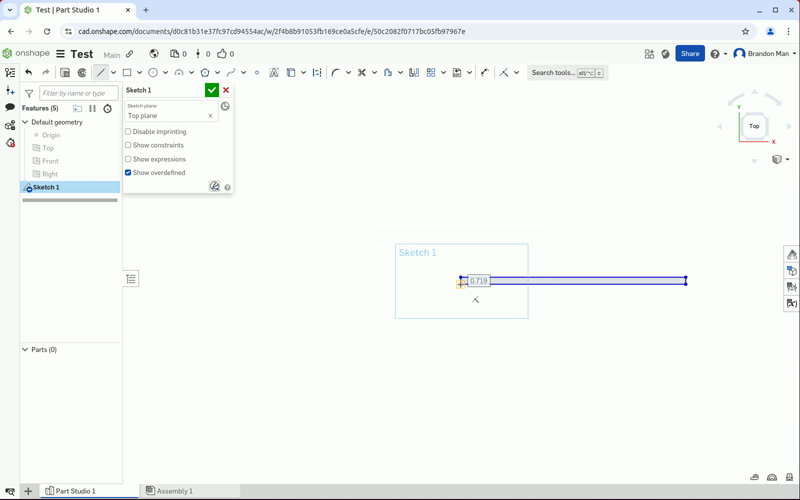
scroll(-6)
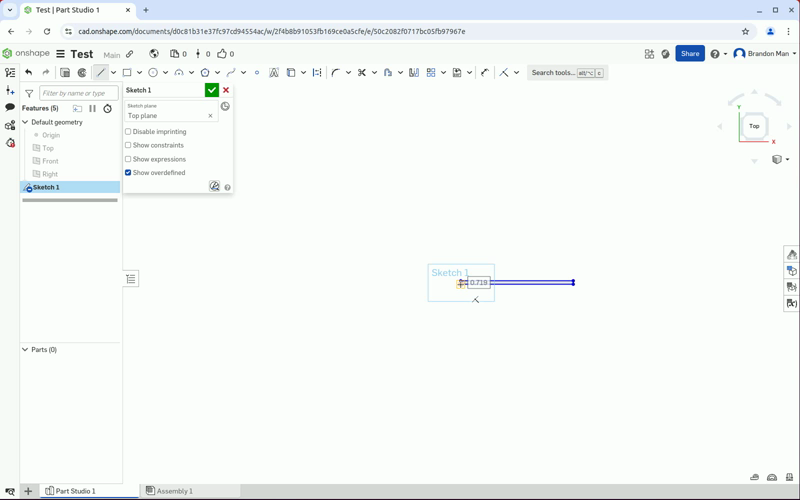
key(esc)
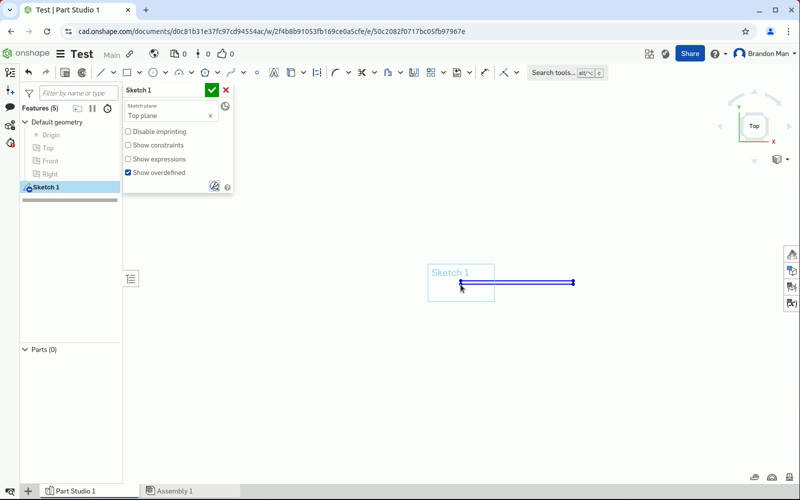
mouse_move(506, 281)
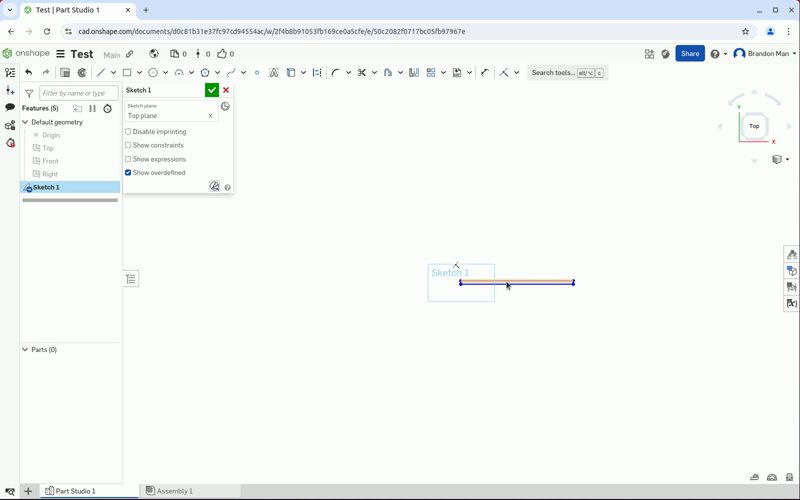
scroll(6)
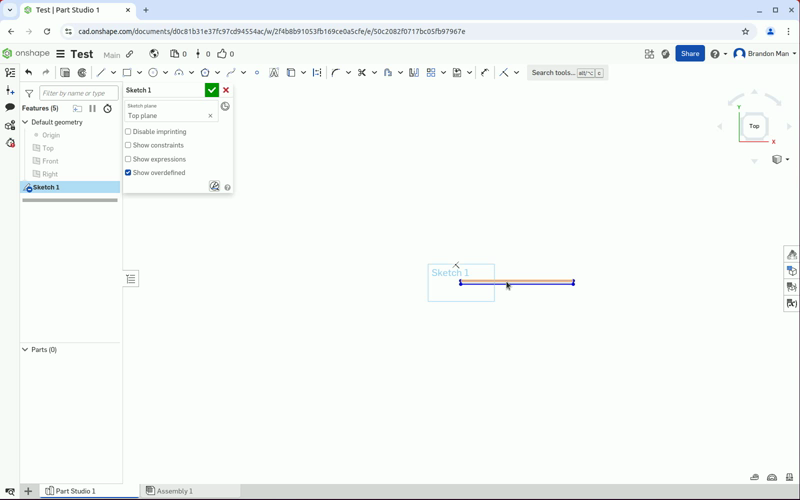
scroll(6)
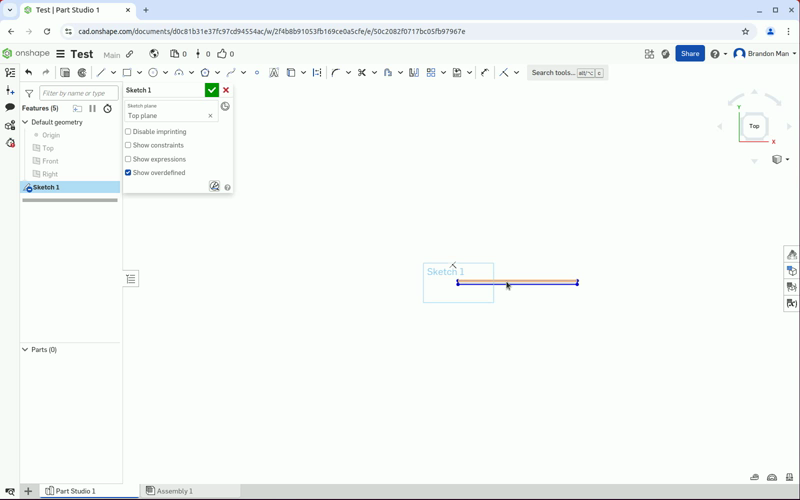
scroll(6)
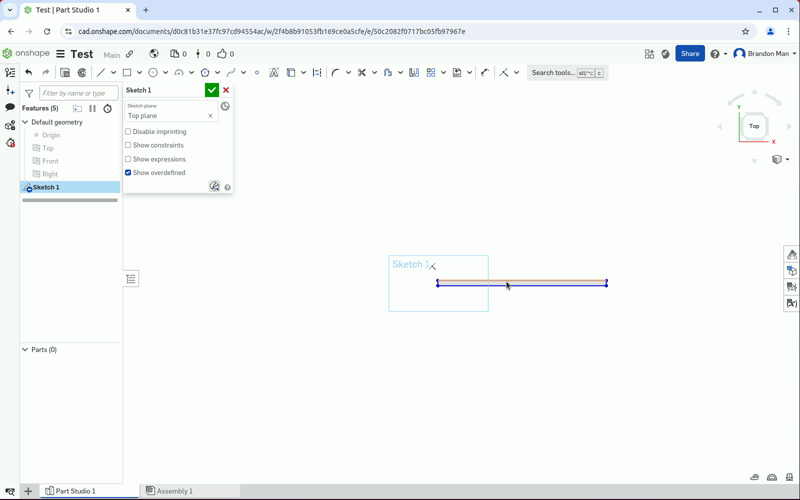
scroll(6)
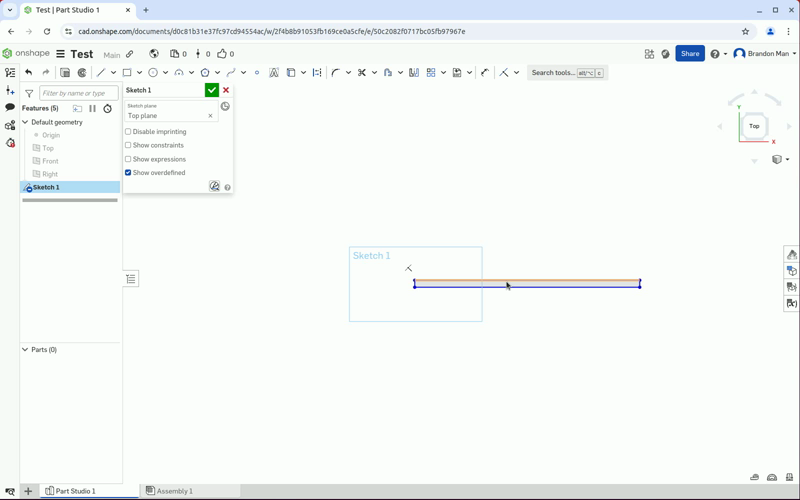
scroll(6)
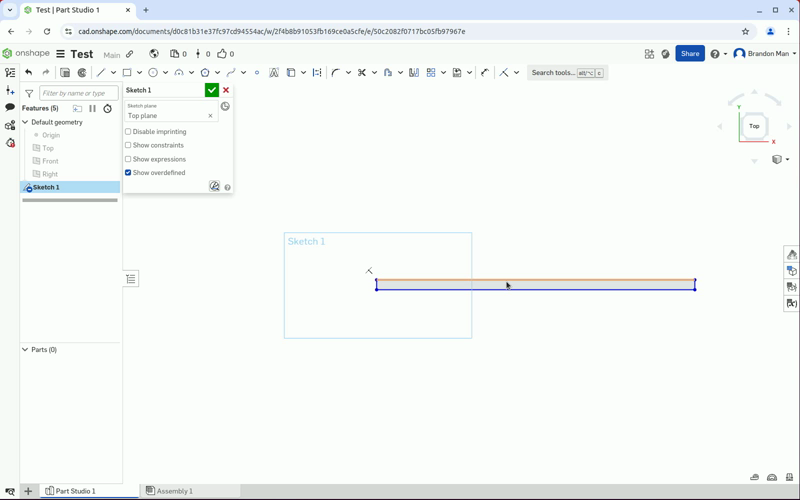
scroll(6)
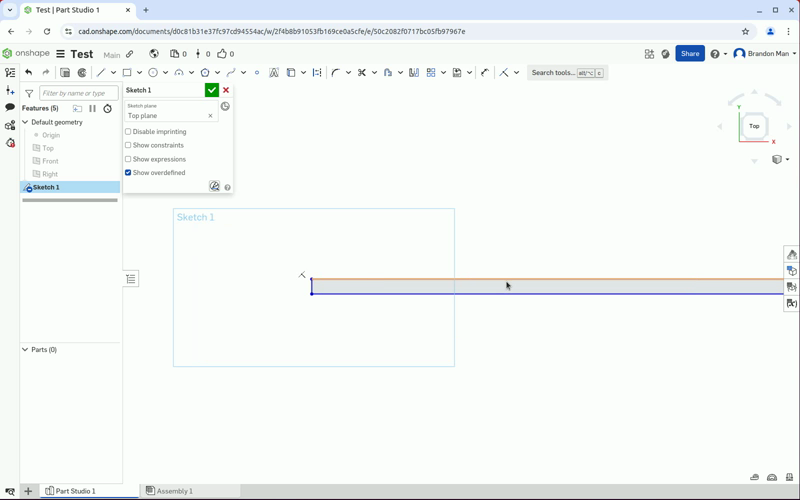
scroll(6)
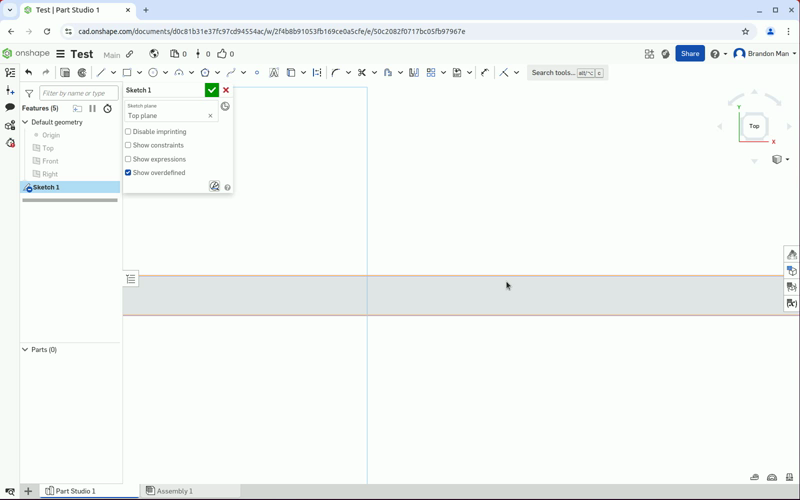
click(506, 281)
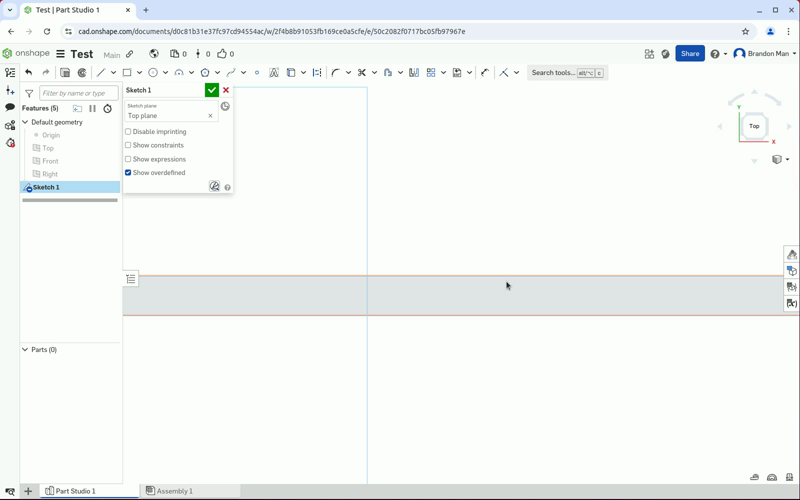
scroll(-6)
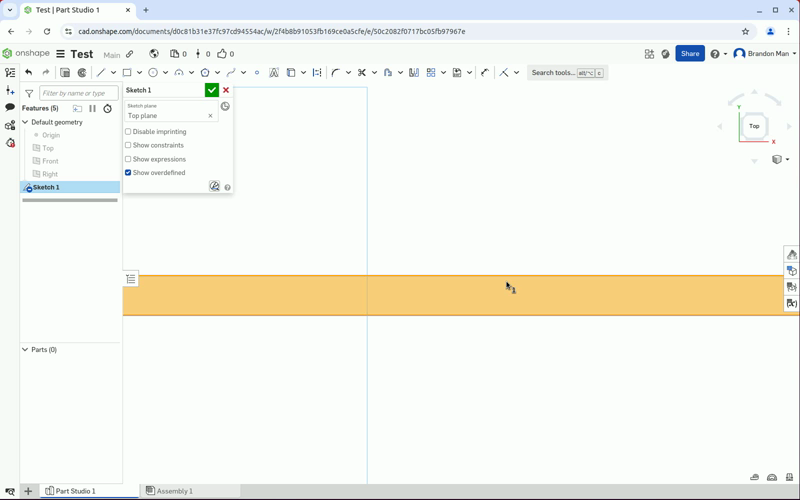
scroll(-6)
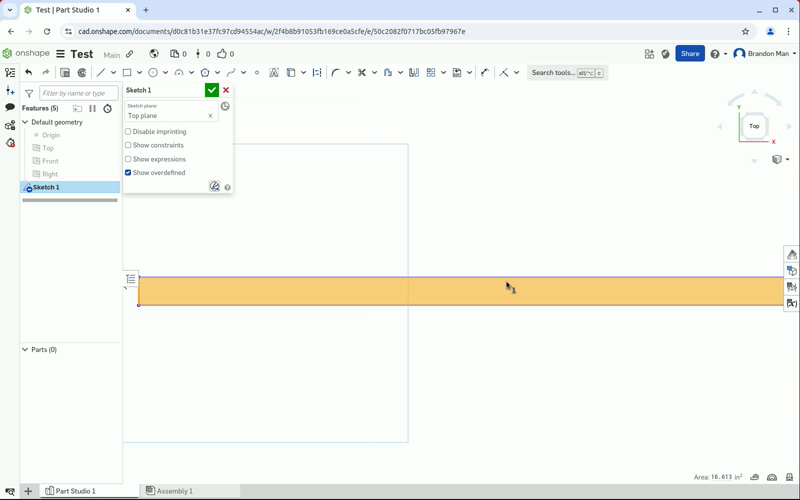
scroll(-6)
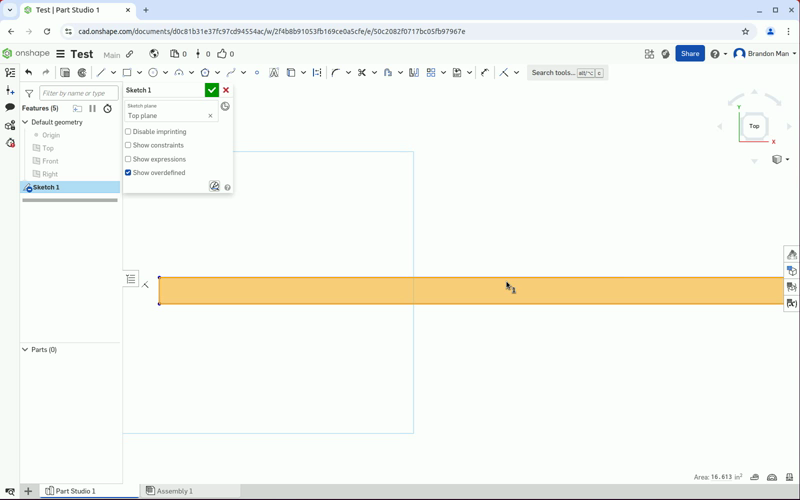
scroll(-6)
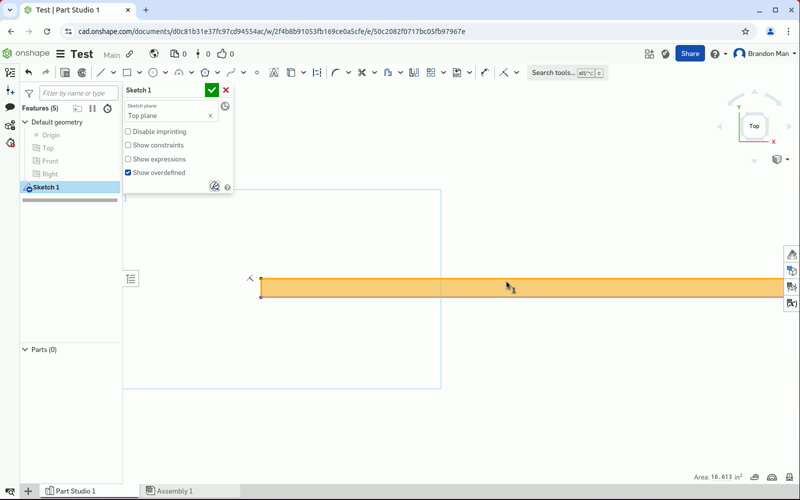
scroll(-6)
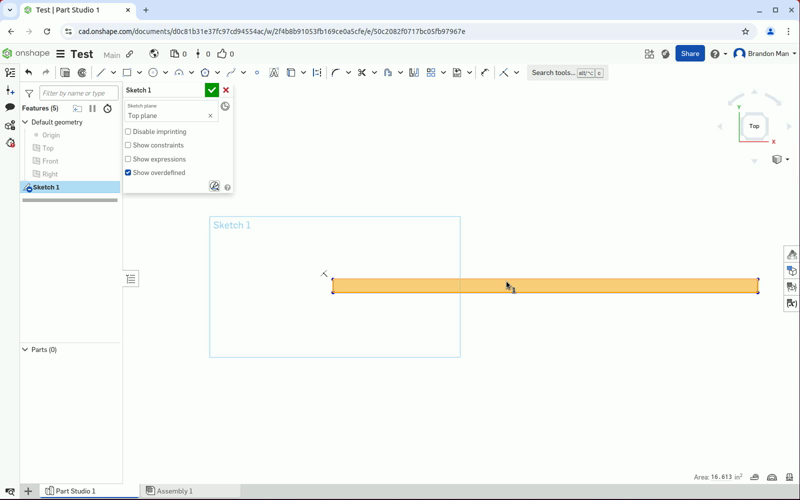
scroll(-6)
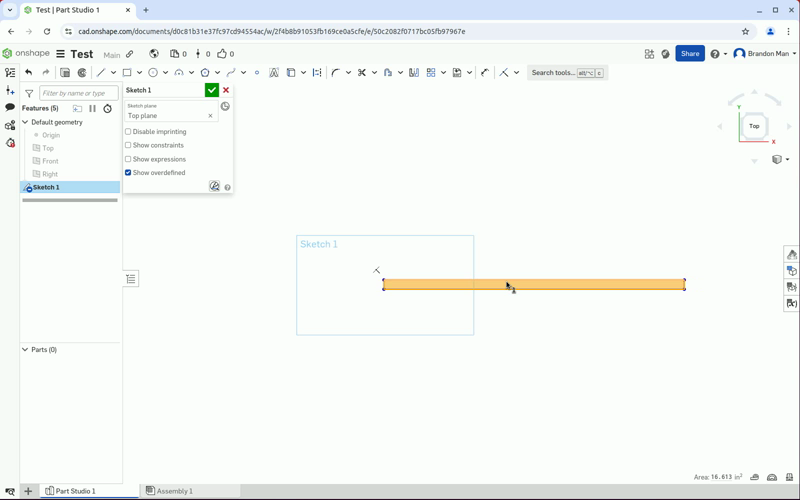
scroll(-6)
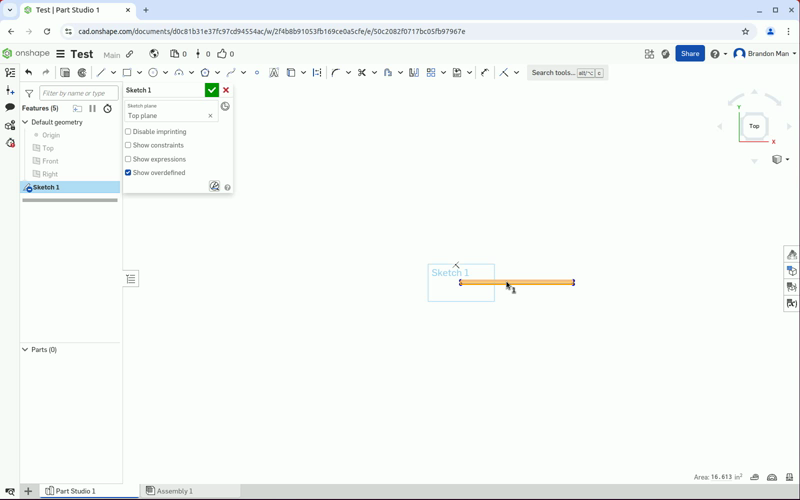
mouse_move(73, 352)
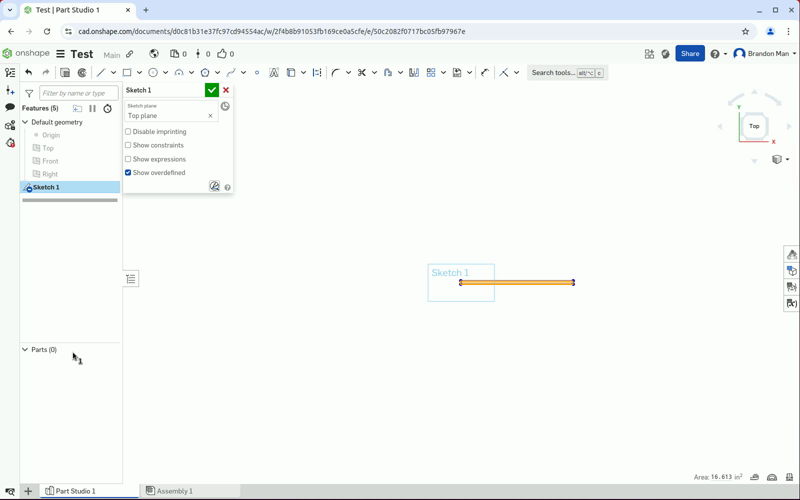
key(shift+y)
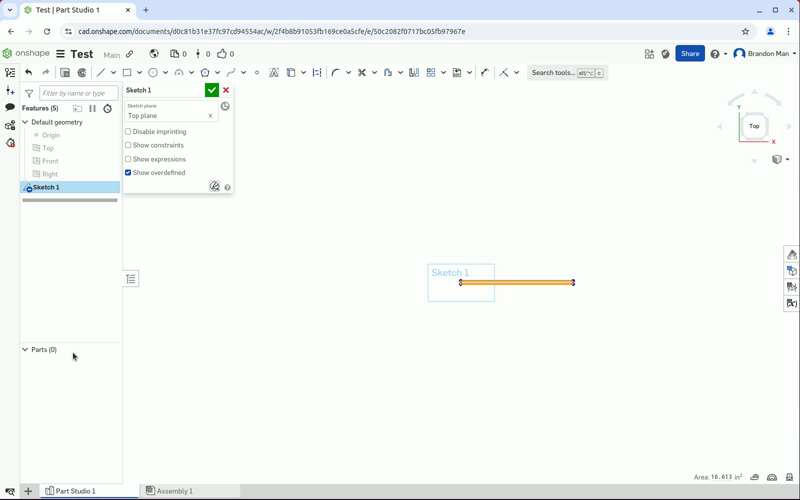
key(shift+e)
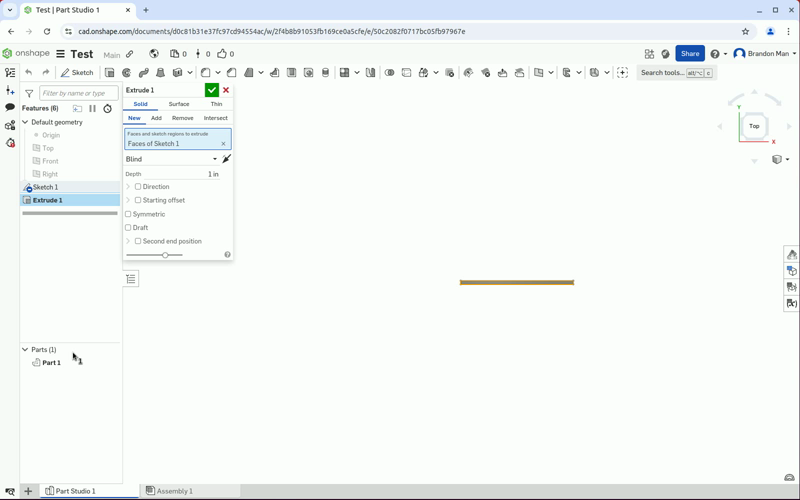
mouse_move(143, 106)
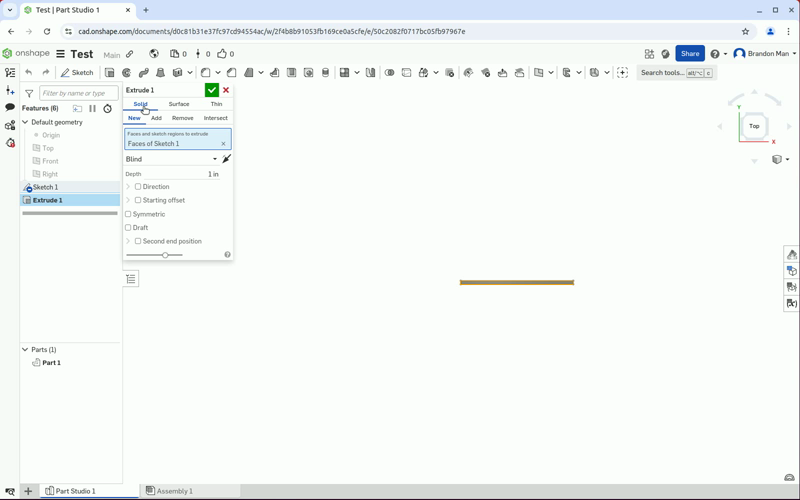
click(143, 106)
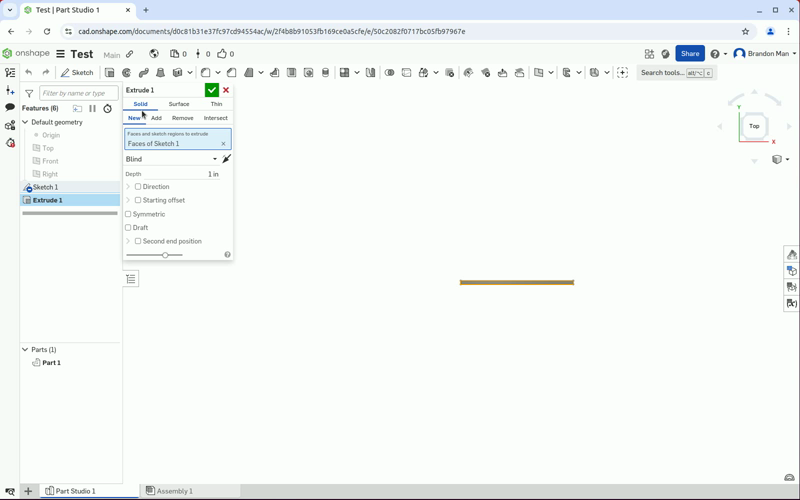
mouse_move(137, 120)
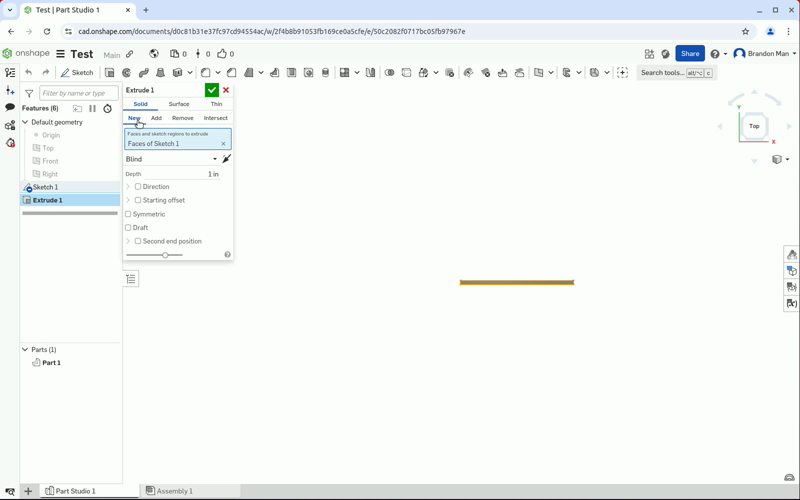
click(137, 120)
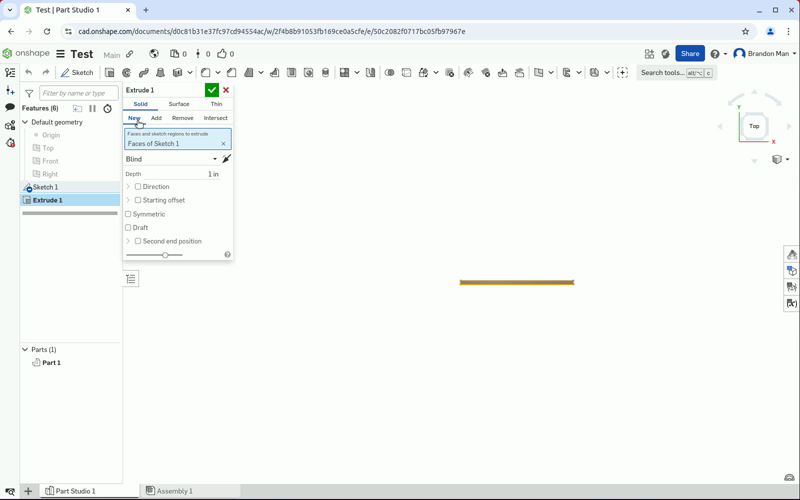
key(tab, 4)
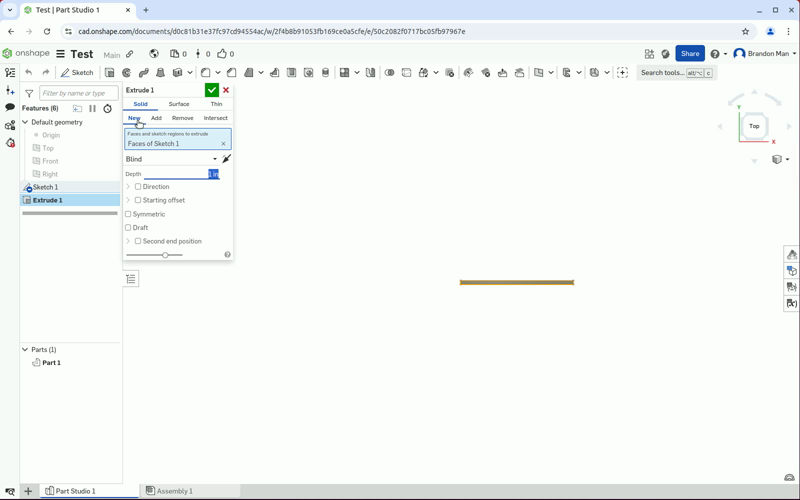
text(1.204)
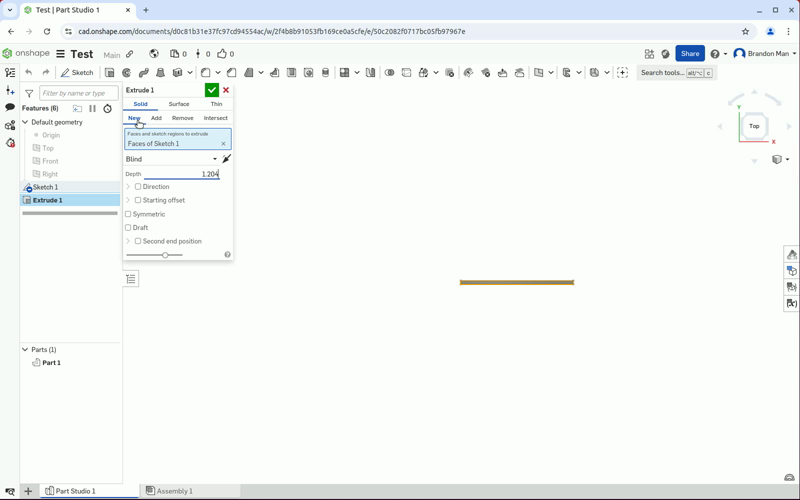
key(enter)
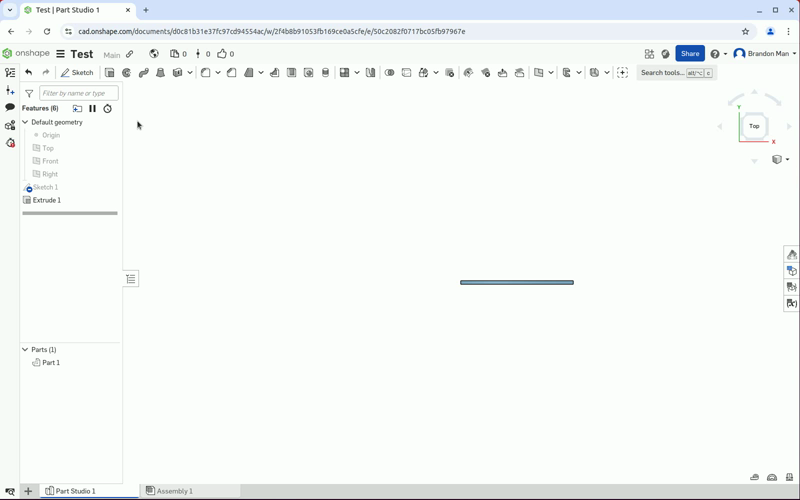
key(shift+h)
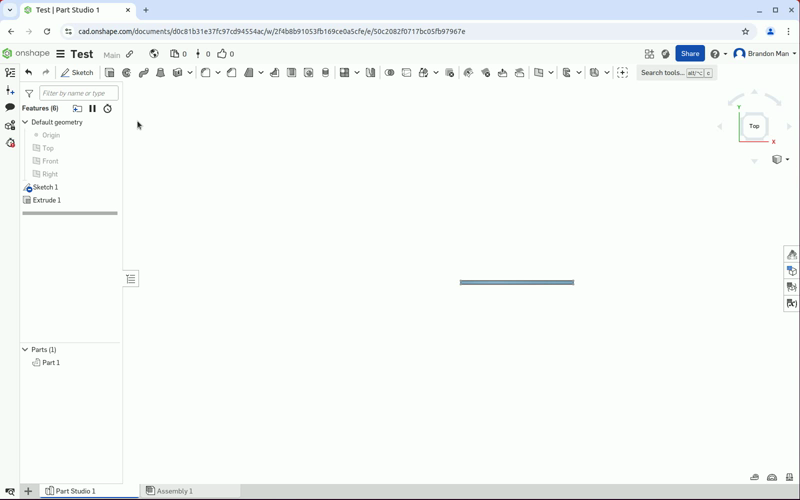
key(shift+h)
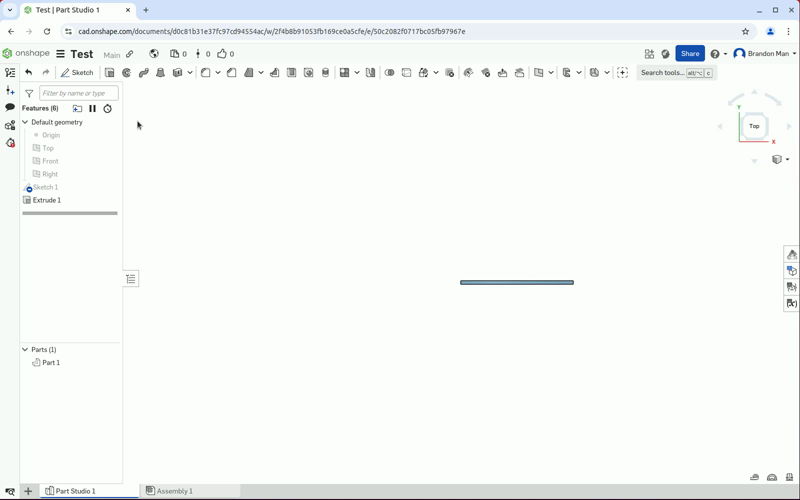
mouse_move(73, 189)
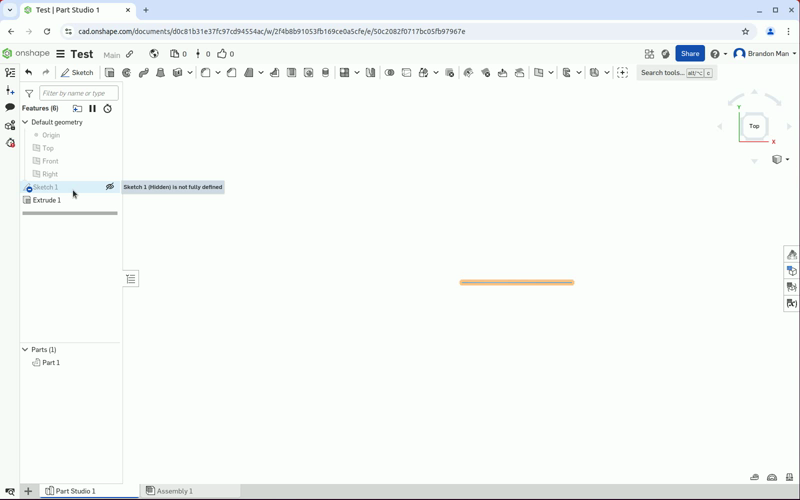
click(73, 189)
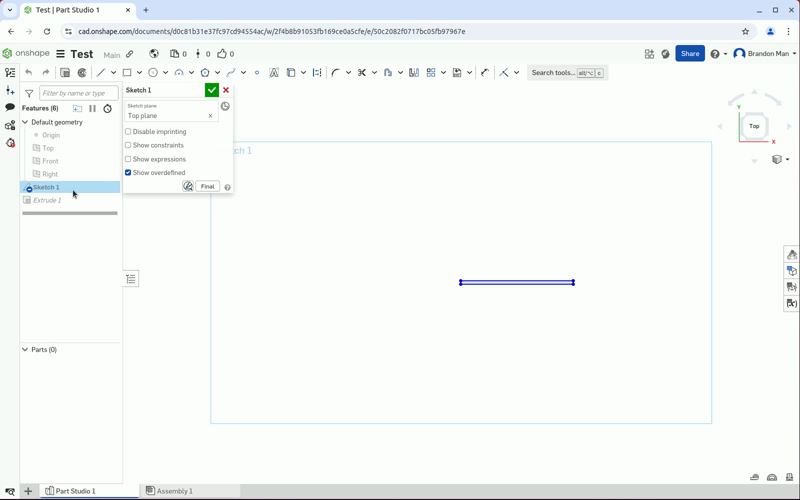
mouse_move(229, 92)
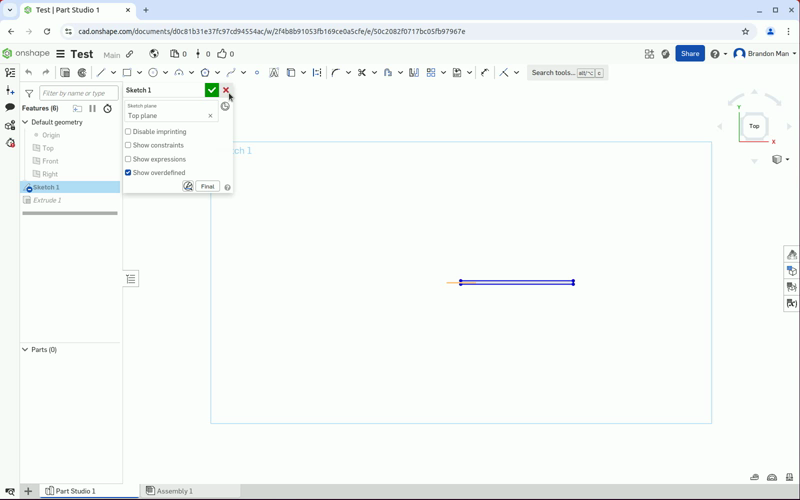
click(229, 92)
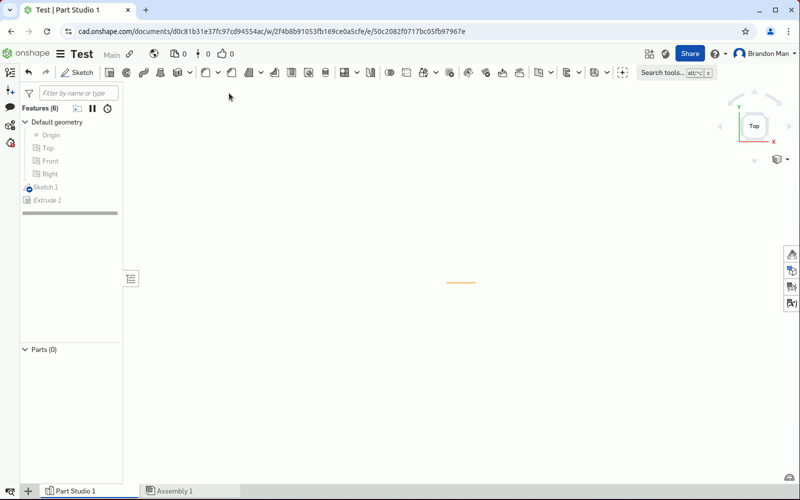
mouse_move(73, 352)
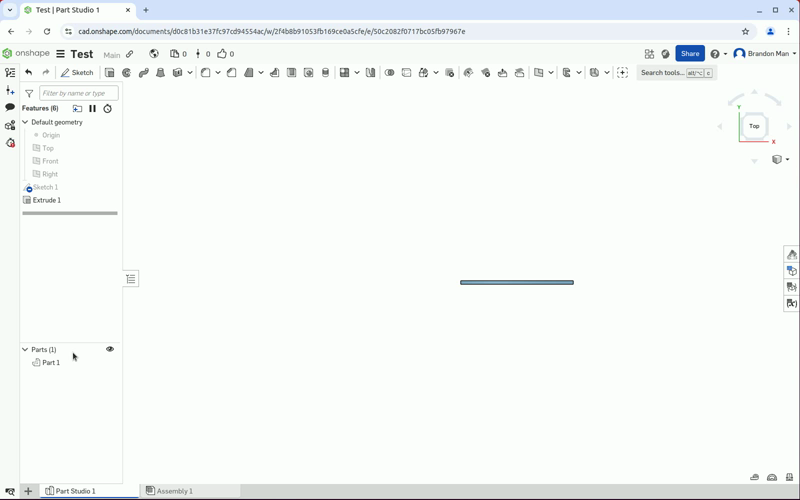
key(y)
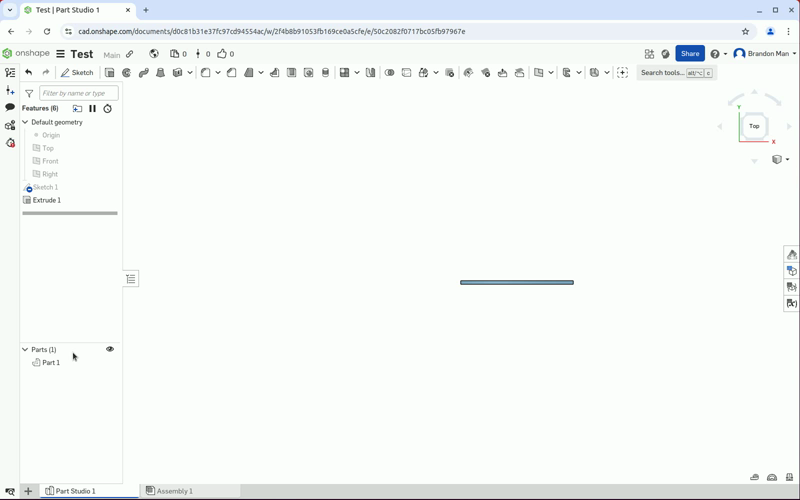
key(shift+p)
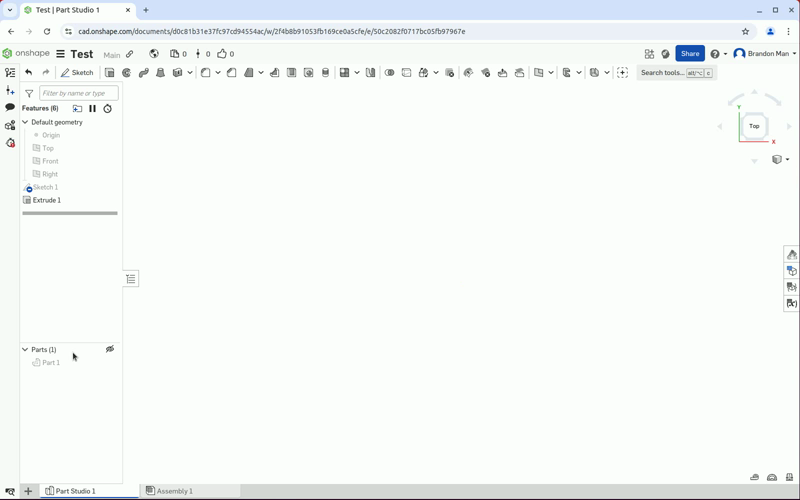
key(space)
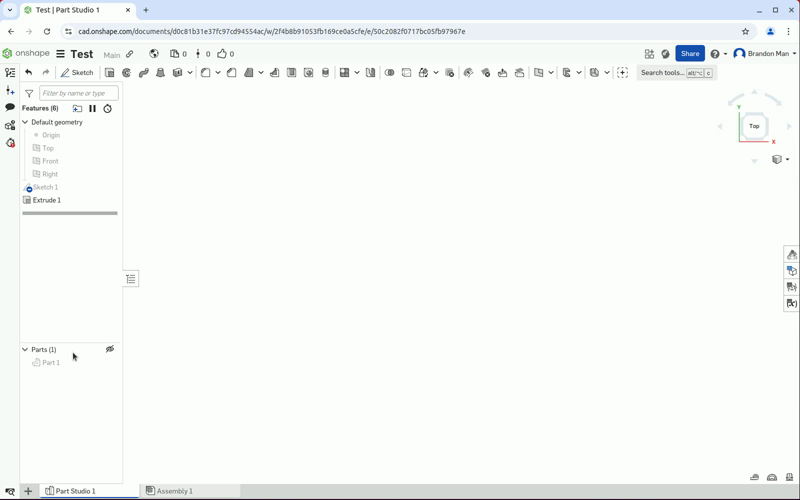
key_down(shift)
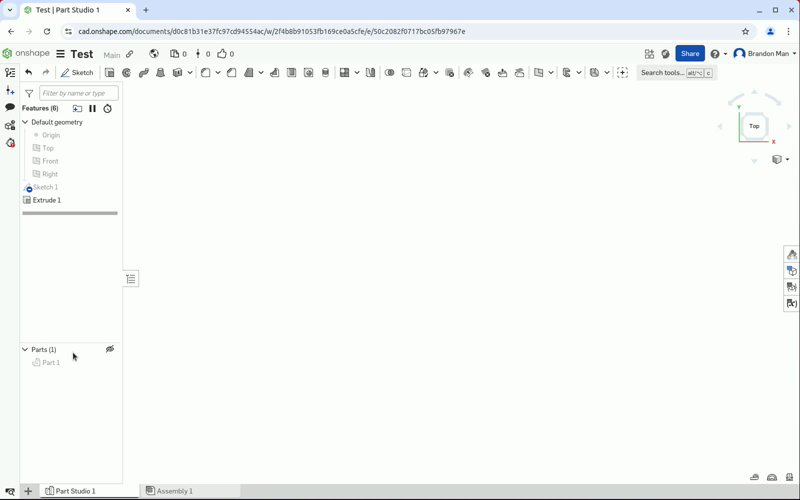
key(up)
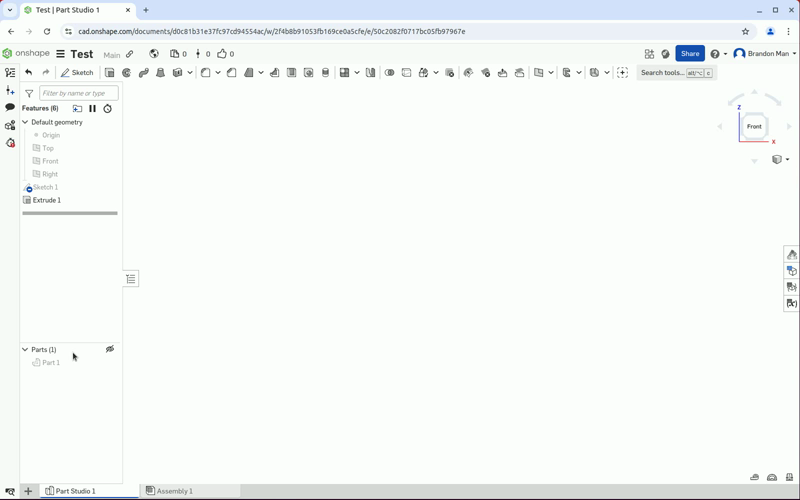
key_up(shift)
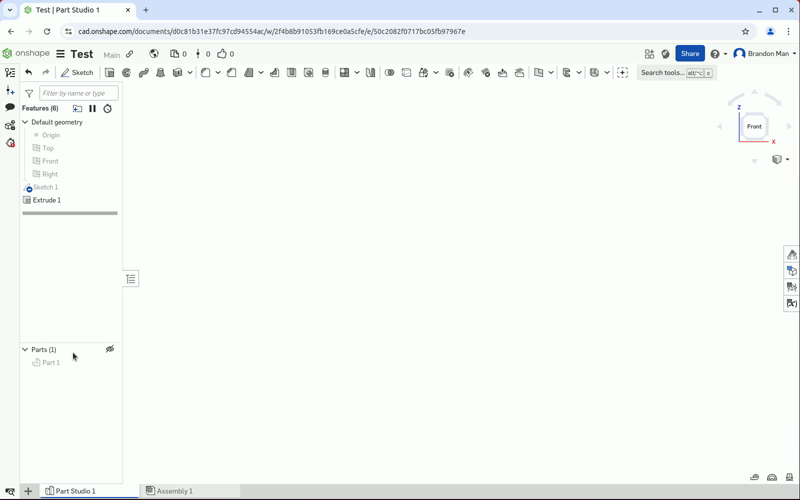
mouse_move(73, 352)
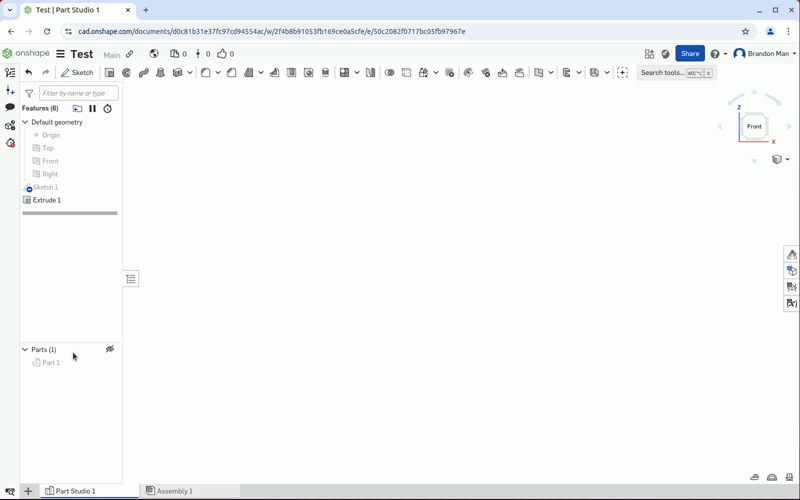
key(shift+y)
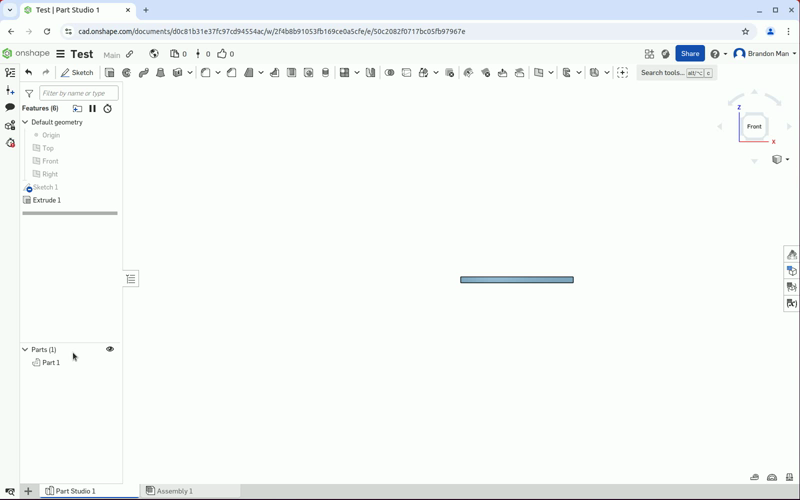
mouse_move(541, 75)
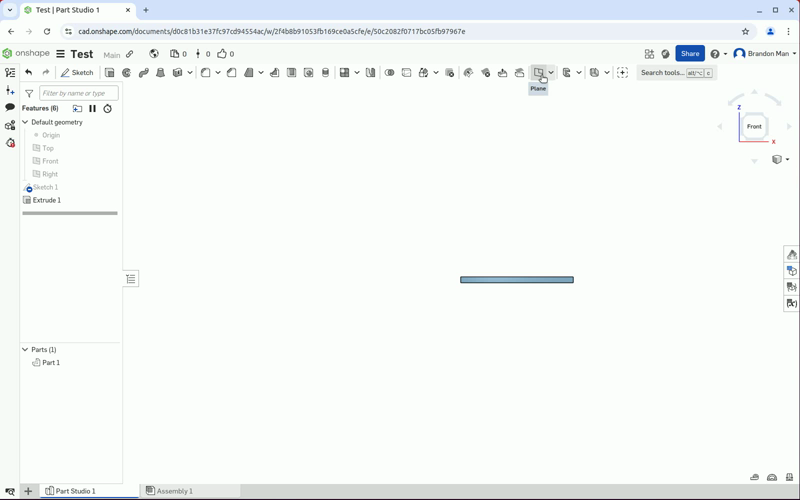
click(541, 75)
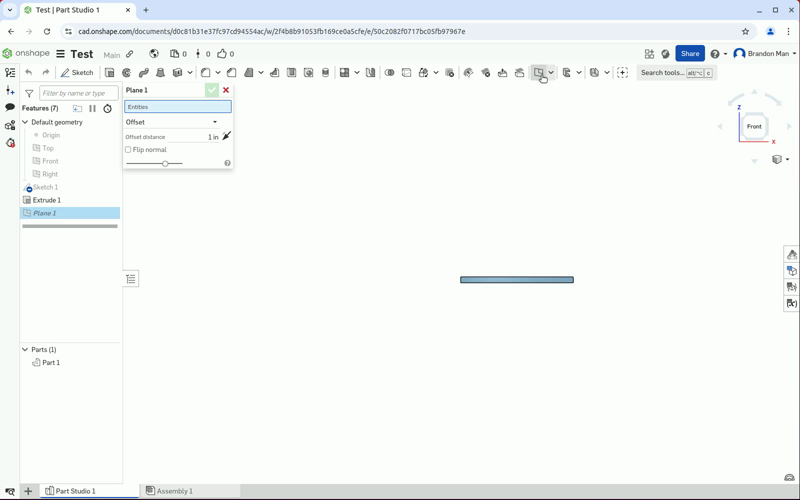
mouse_move(73, 163)
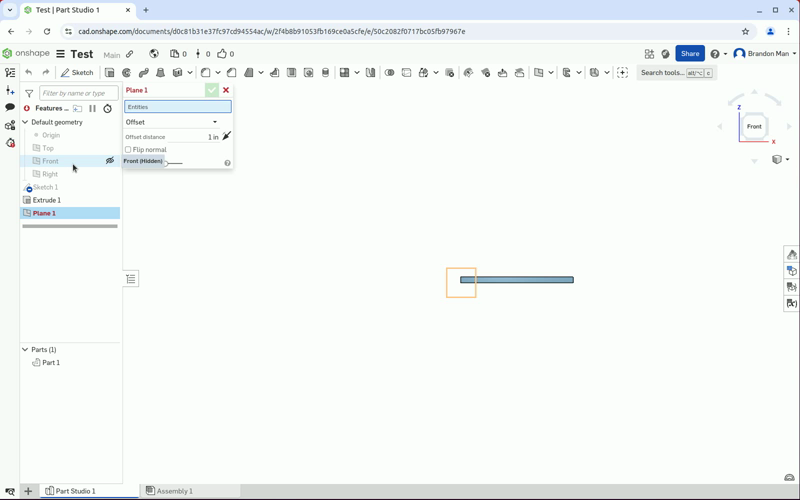
click(73, 163)
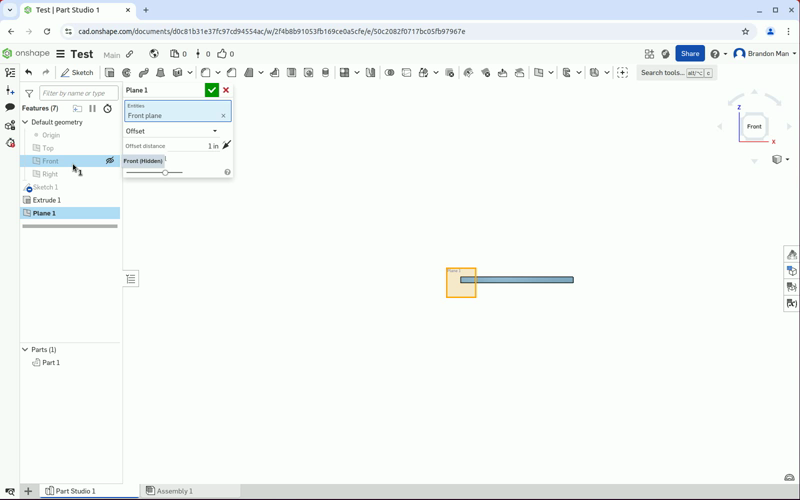
key(tab, 2)
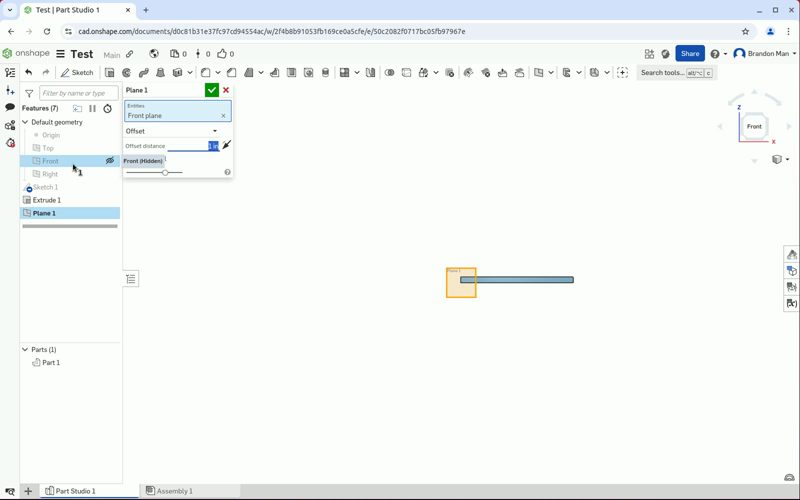
text(0.246)
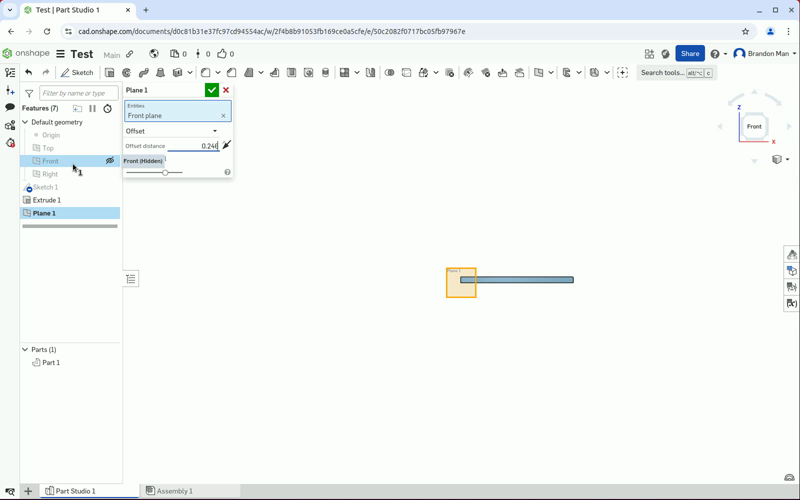
key(enter, 2)
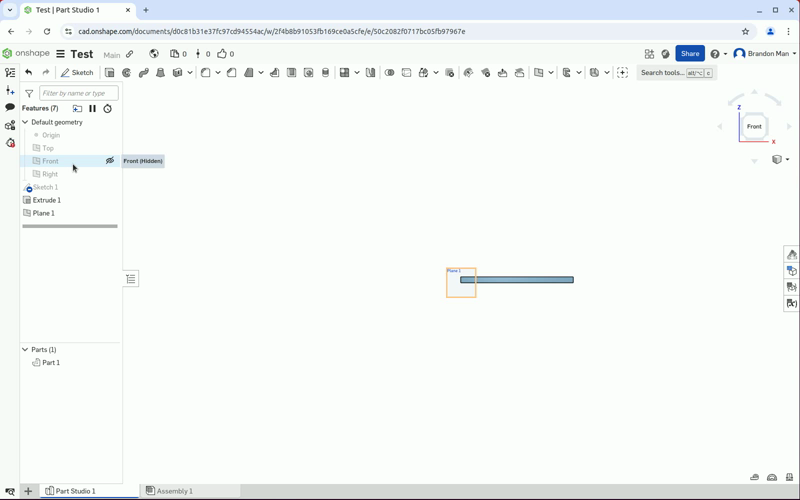
key(shift+s)
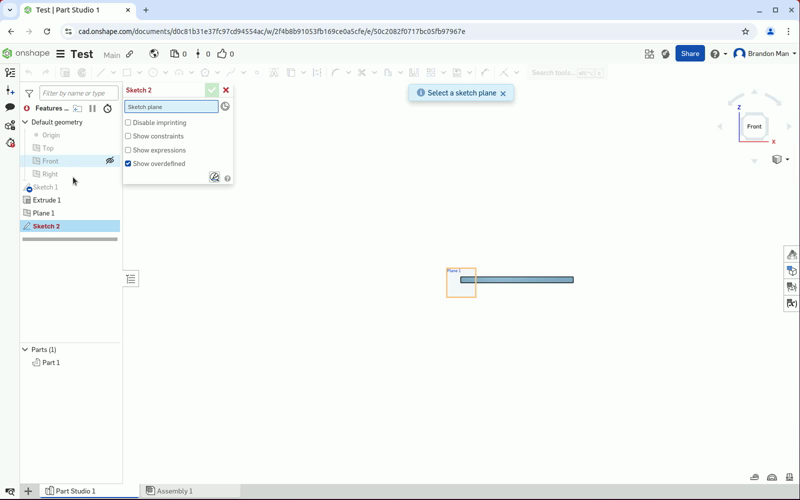
mouse_move(73, 215)
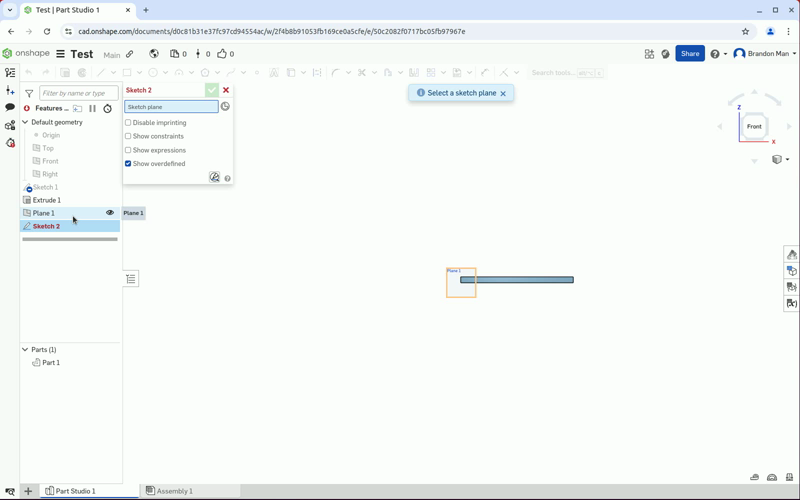
click(73, 215)
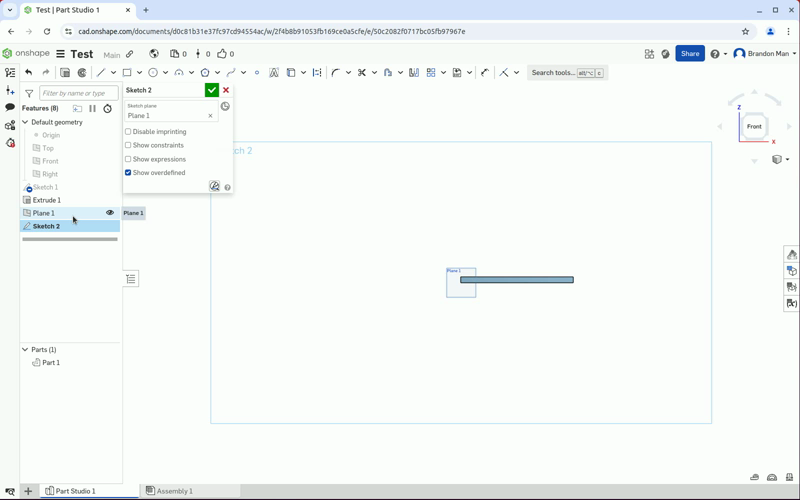
mouse_move(73, 352)
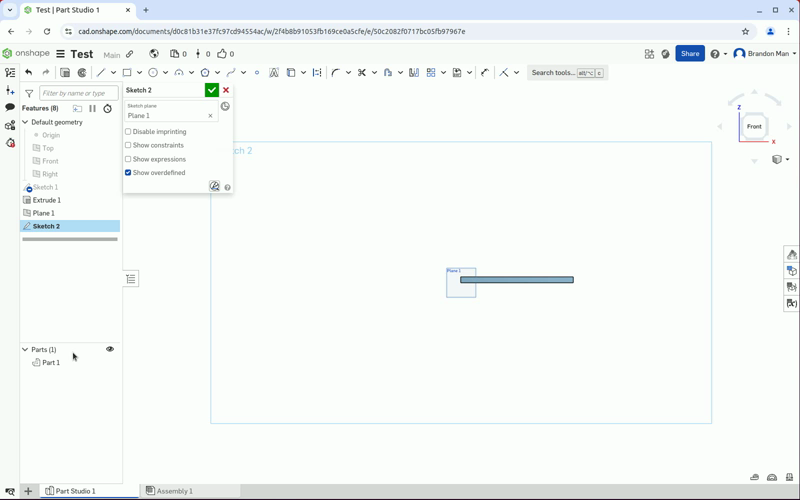
key(y)
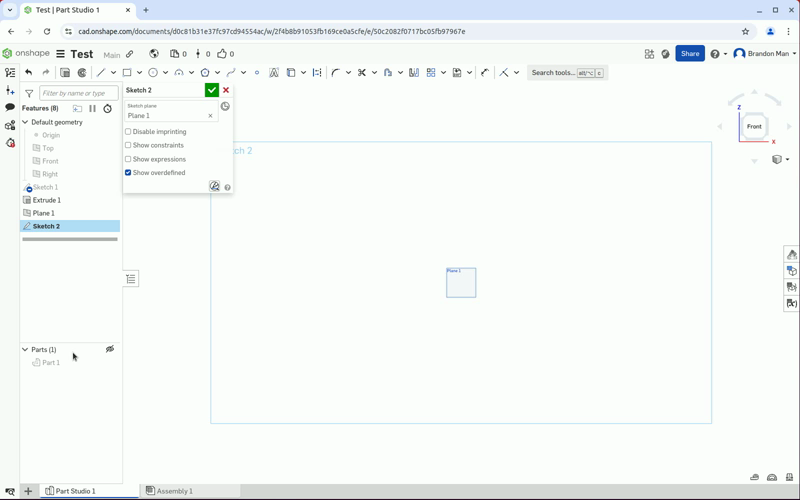
key(c)
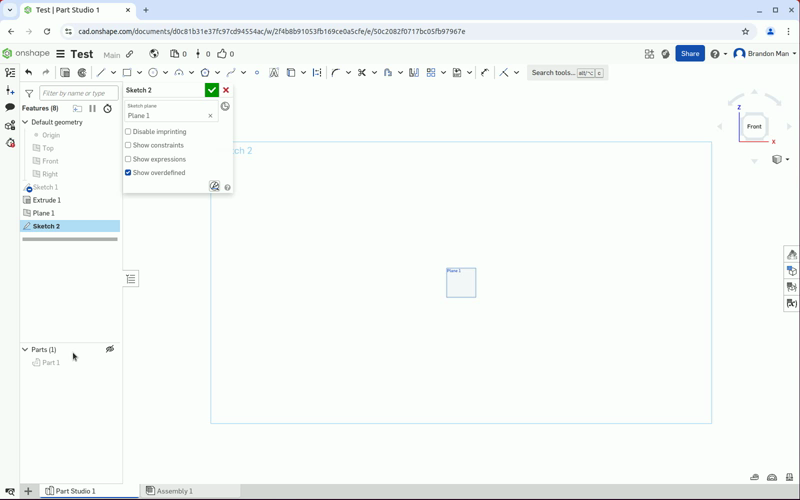
key_down(shift)
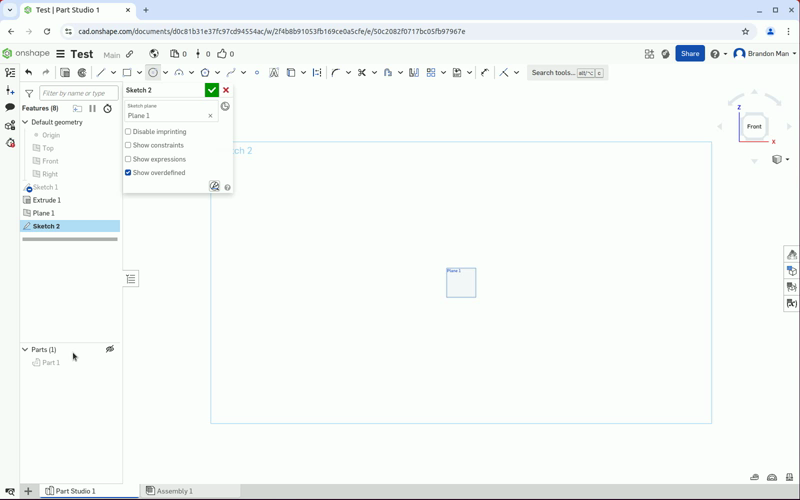
mouse_move(484, 279)
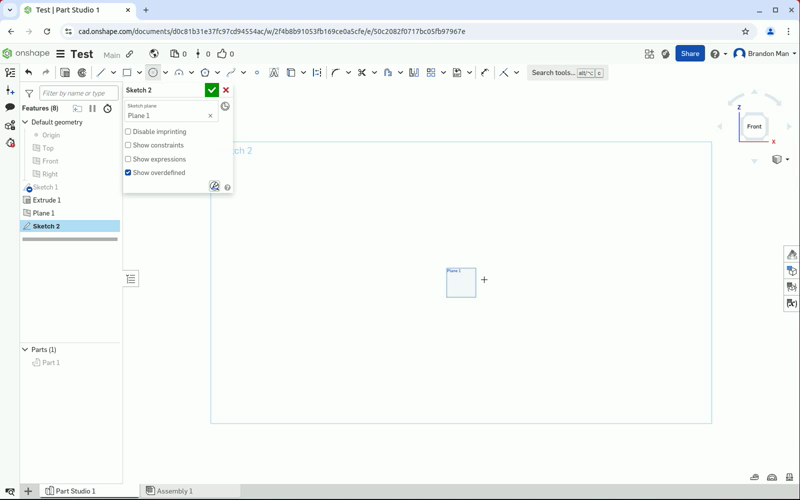
click(484, 279)
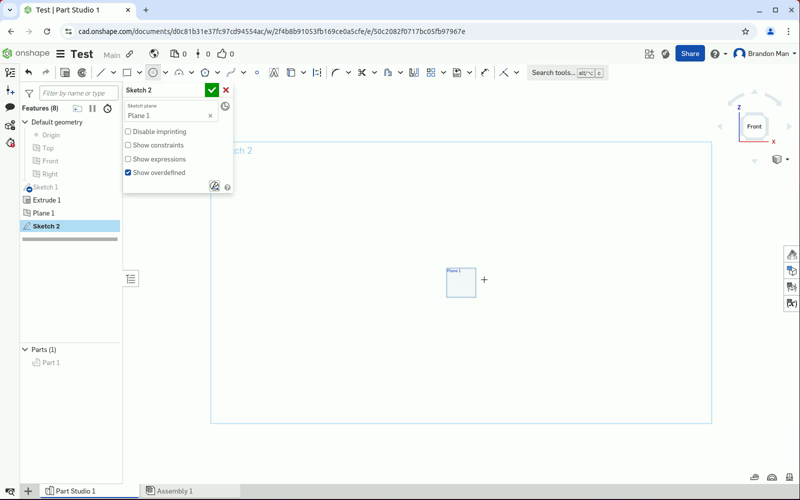
key_up(shift)
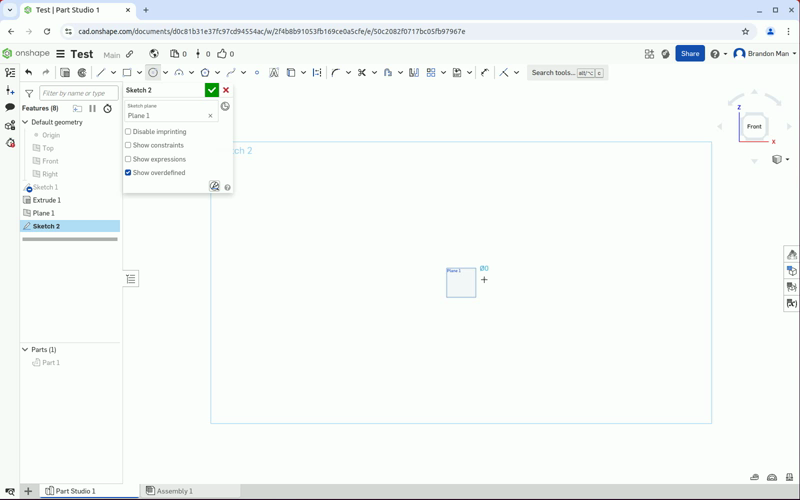
mouse_move(485, 279)
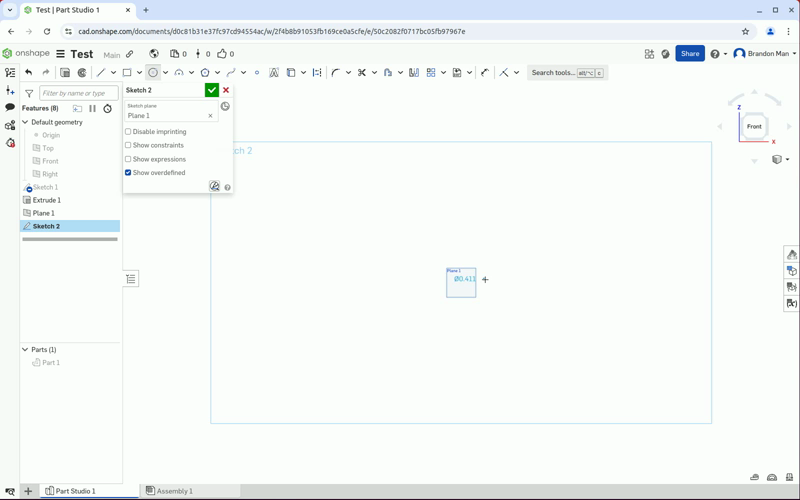
scroll(6)
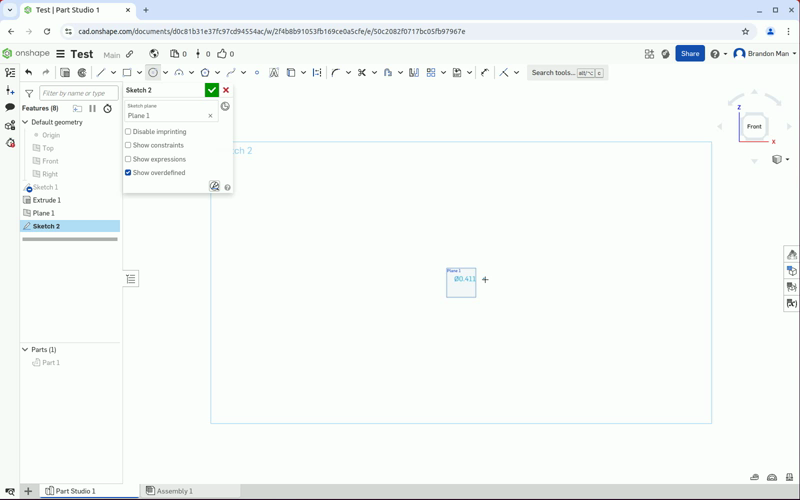
scroll(6)
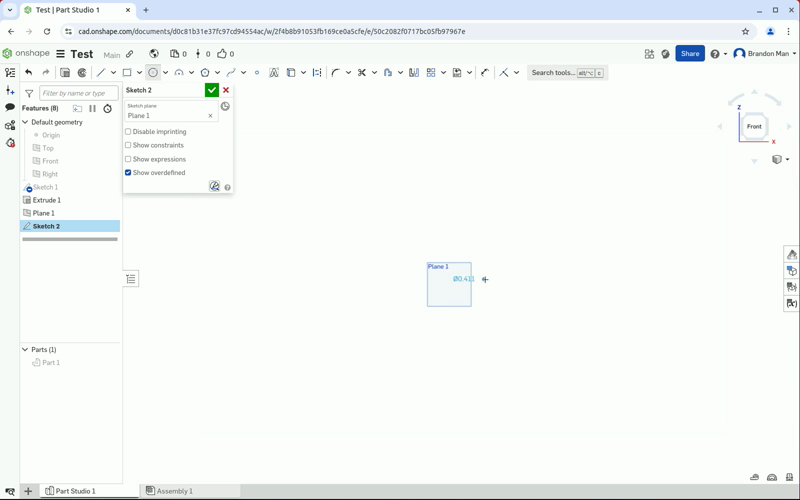
scroll(6)
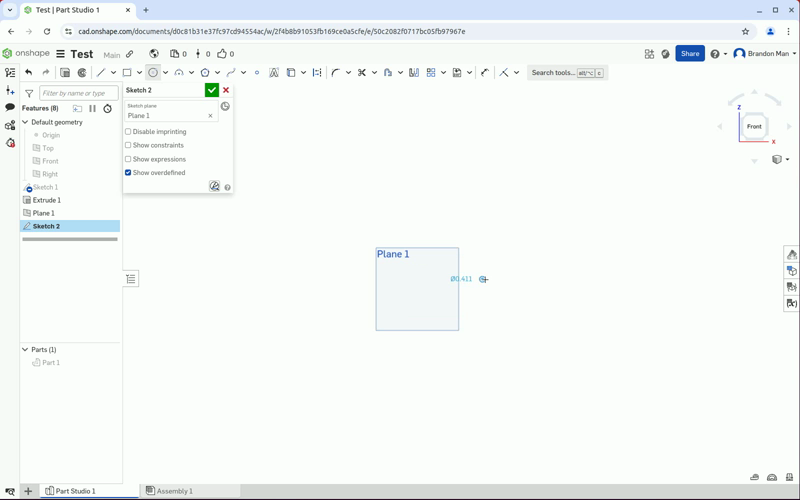
scroll(6)
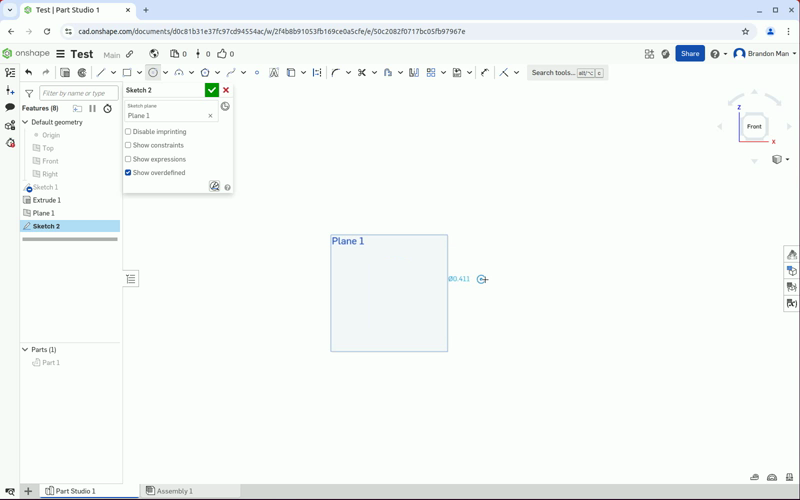
scroll(6)
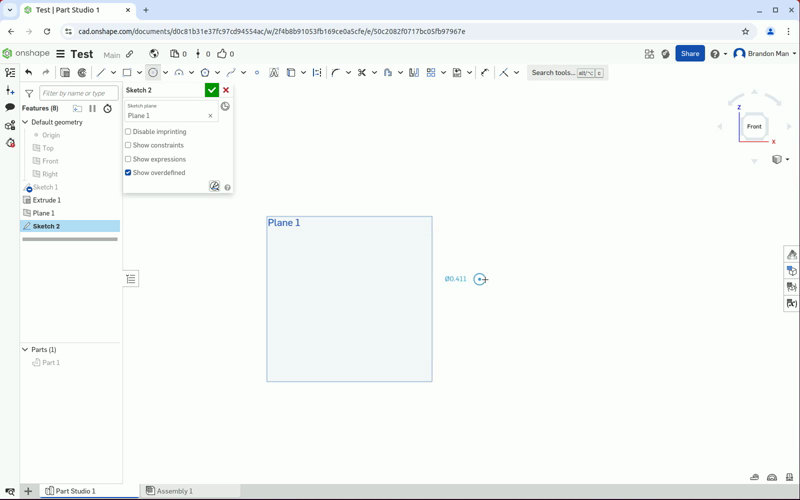
scroll(6)
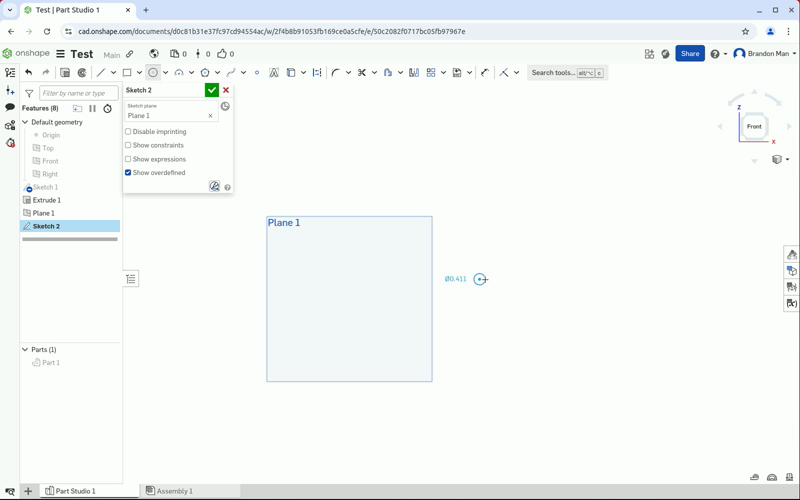
scroll(6)
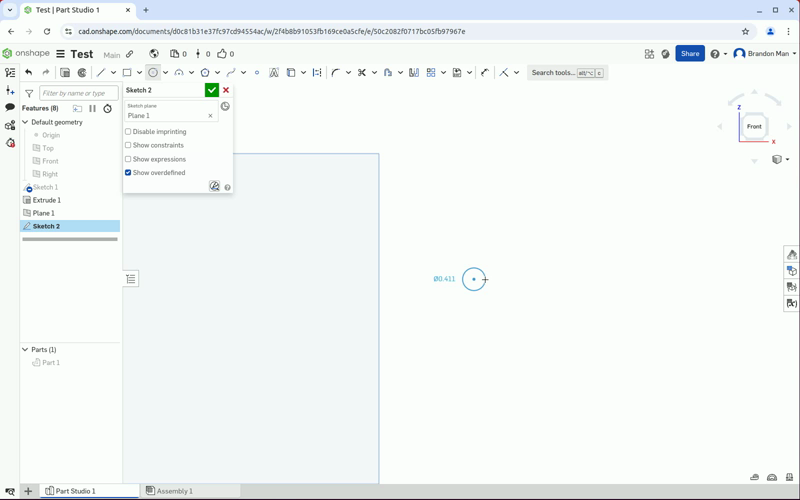
click(485, 279)
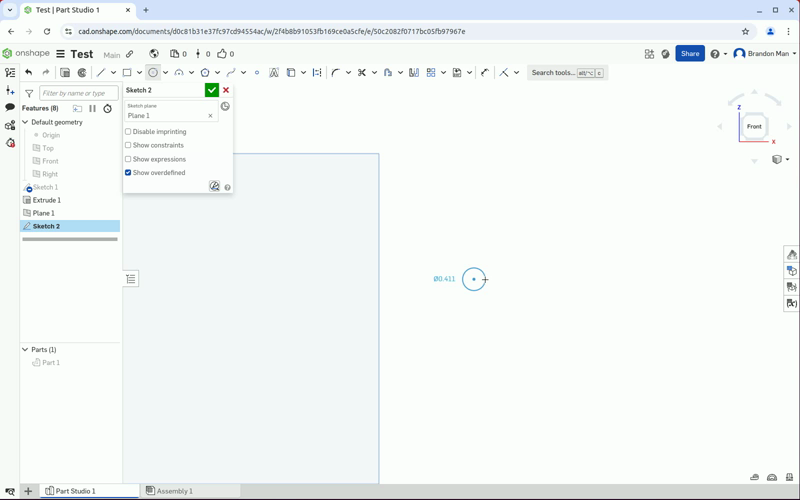
scroll(-6)
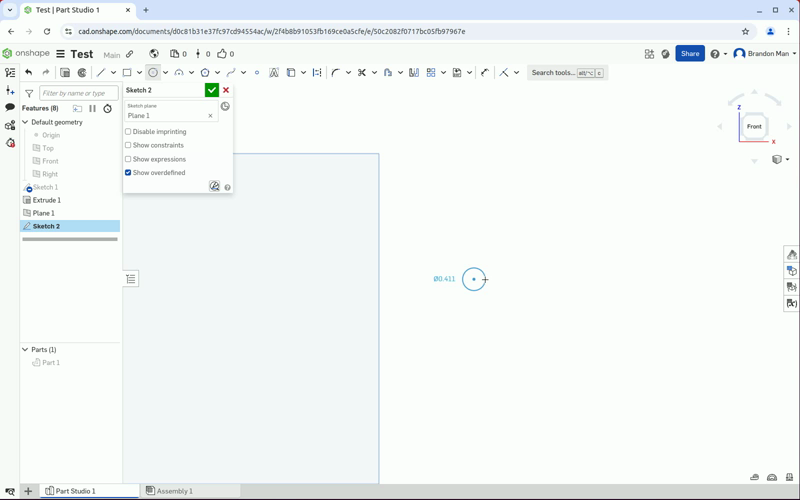
scroll(-6)
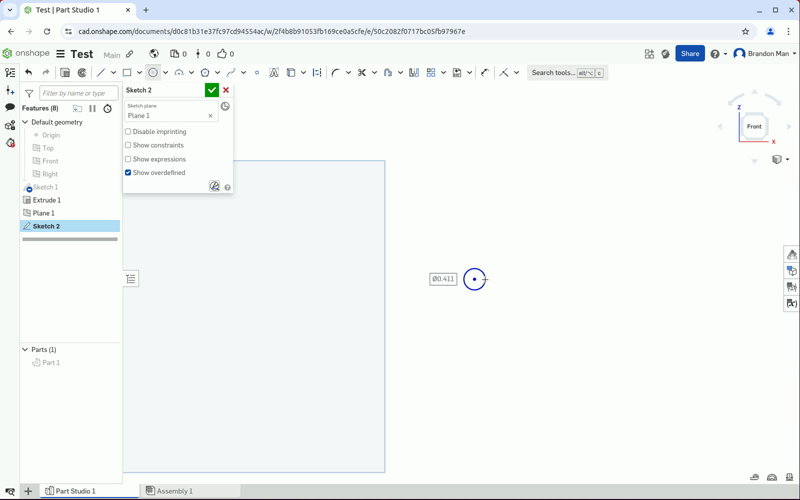
scroll(-6)
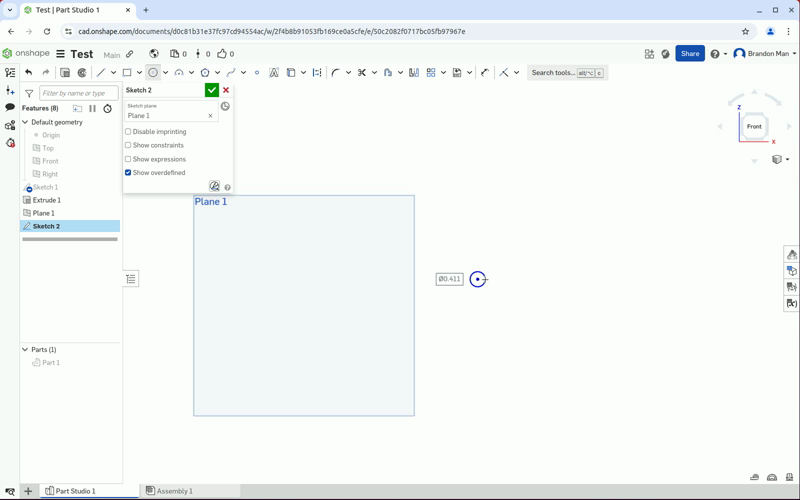
scroll(-6)
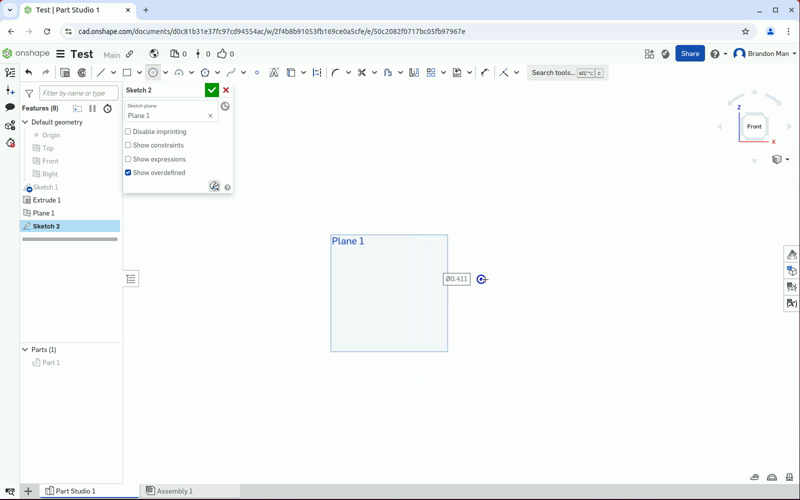
scroll(-6)
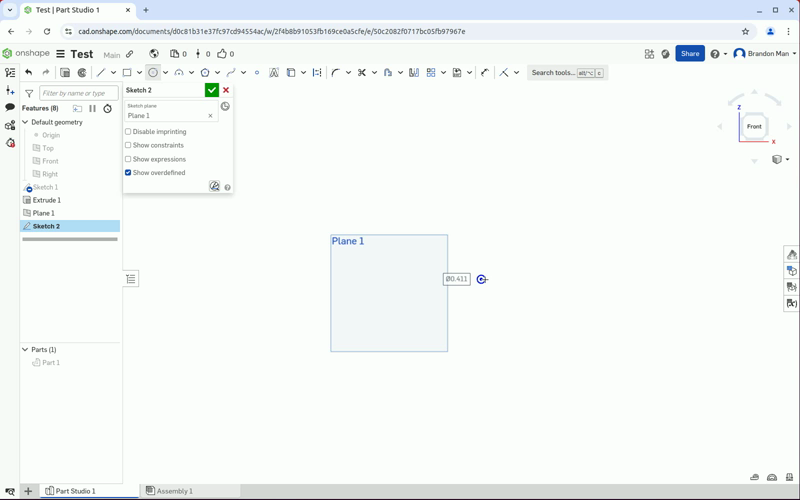
scroll(-6)
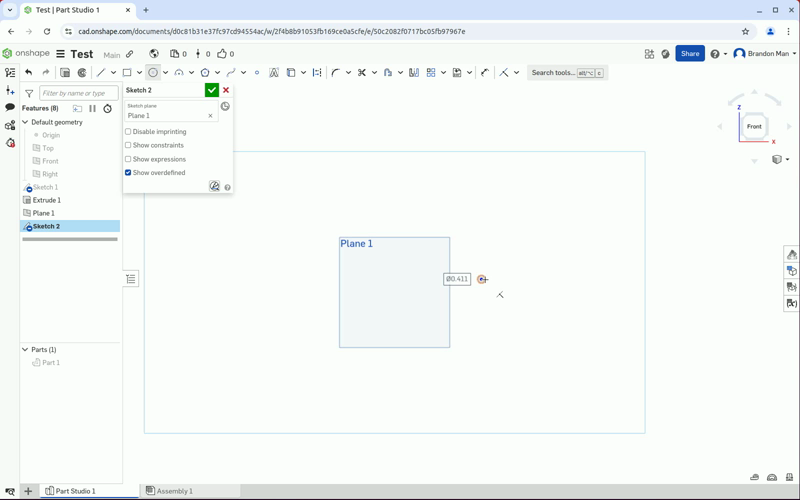
scroll(-6)
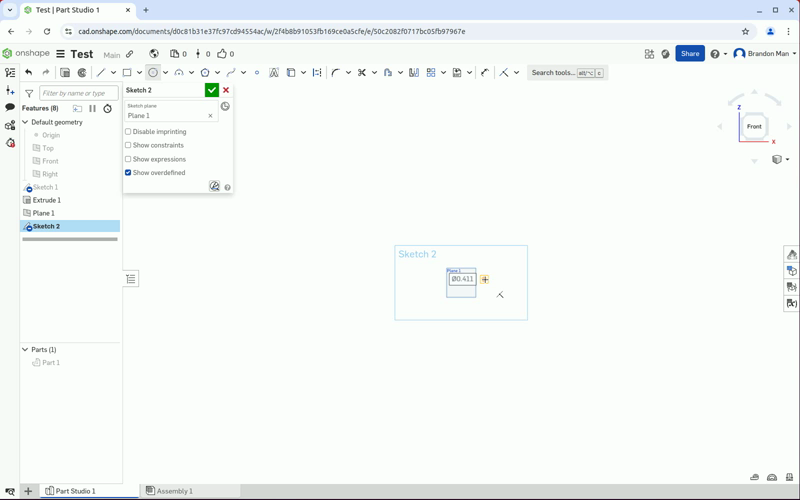
key(esc)
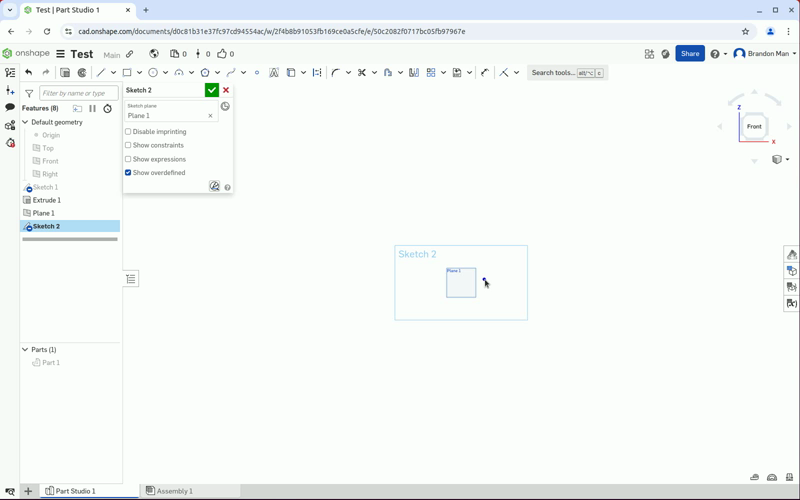
mouse_move(483, 278)
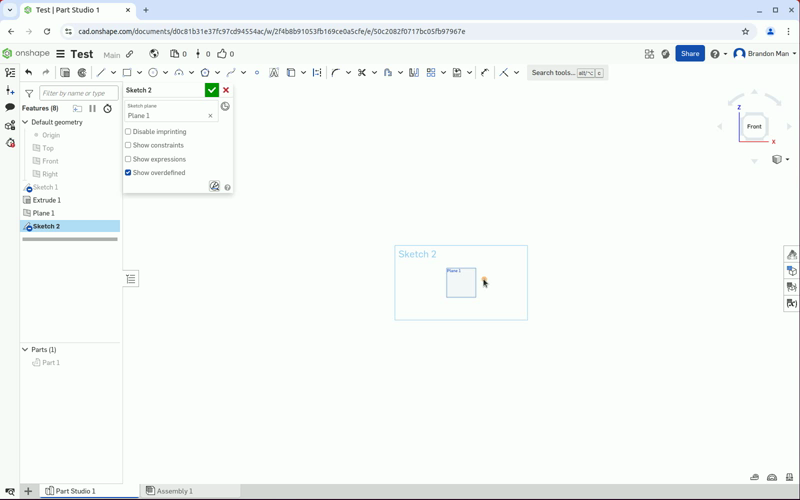
scroll(6)
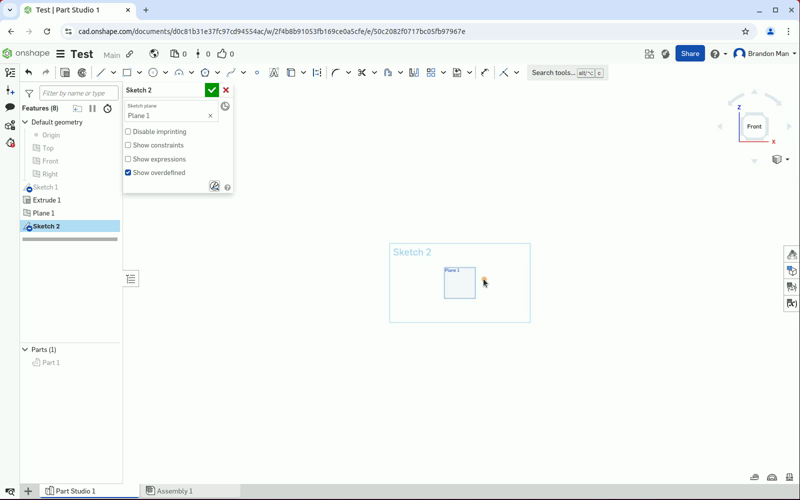
scroll(6)
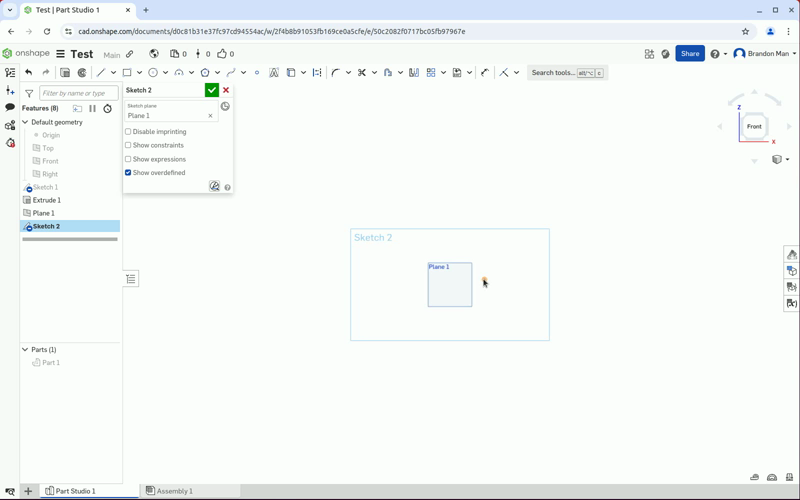
scroll(6)
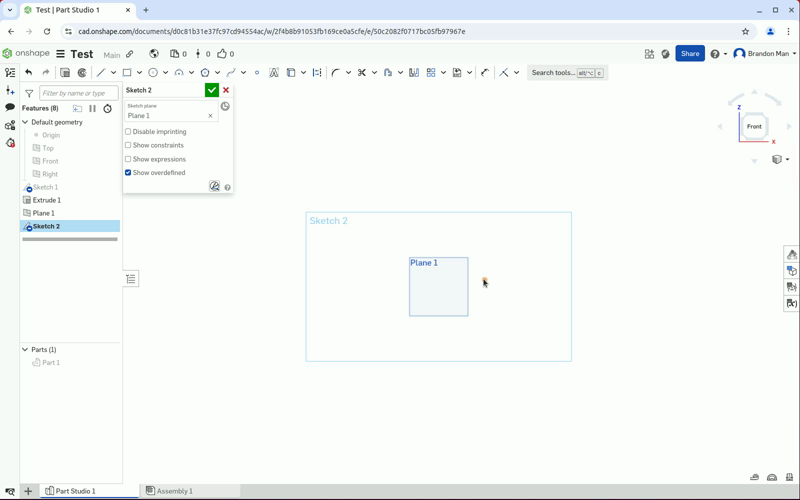
scroll(6)
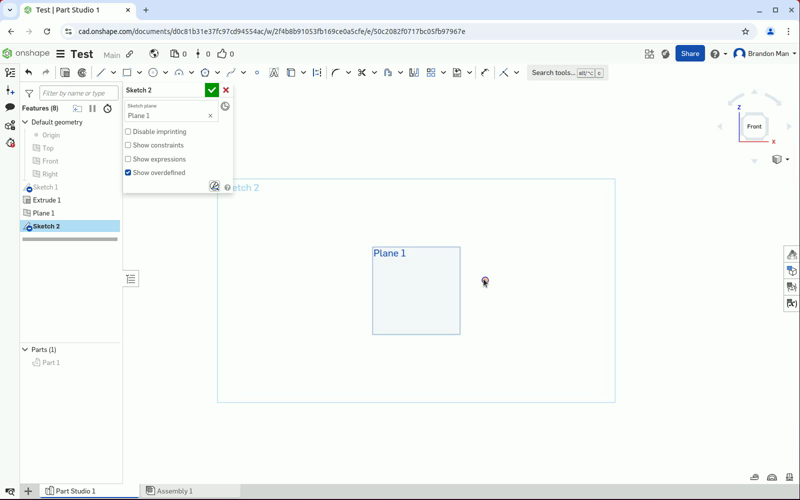
scroll(6)
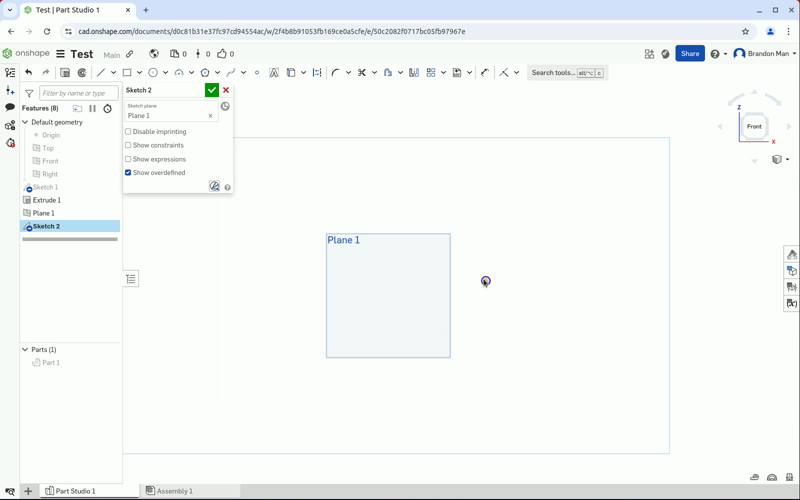
scroll(6)
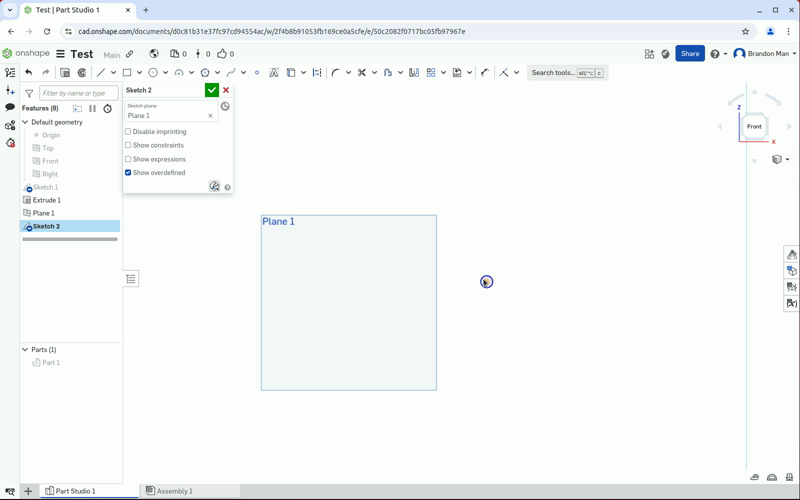
scroll(6)
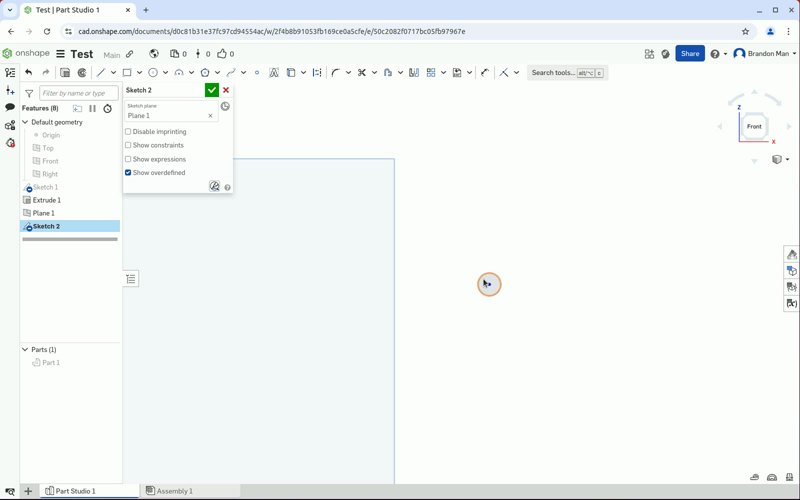
click(483, 278)
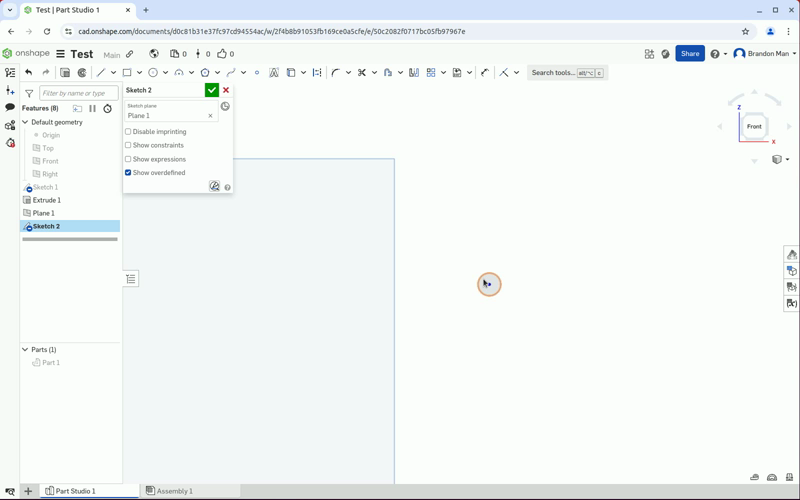
scroll(-6)
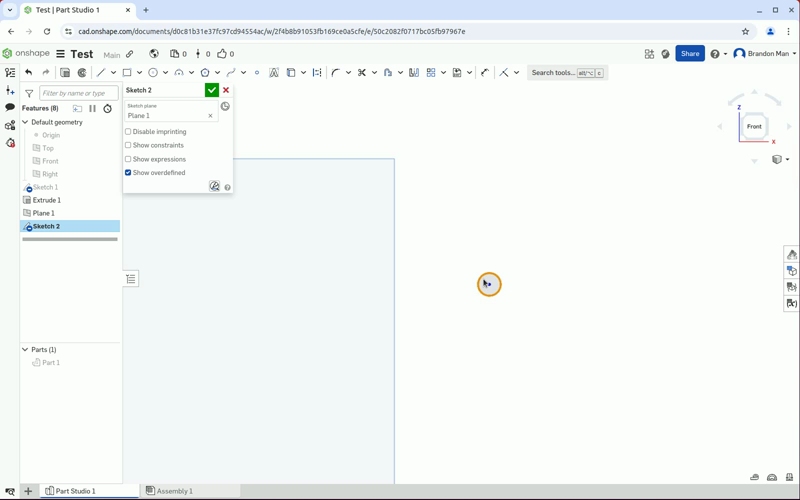
scroll(-6)
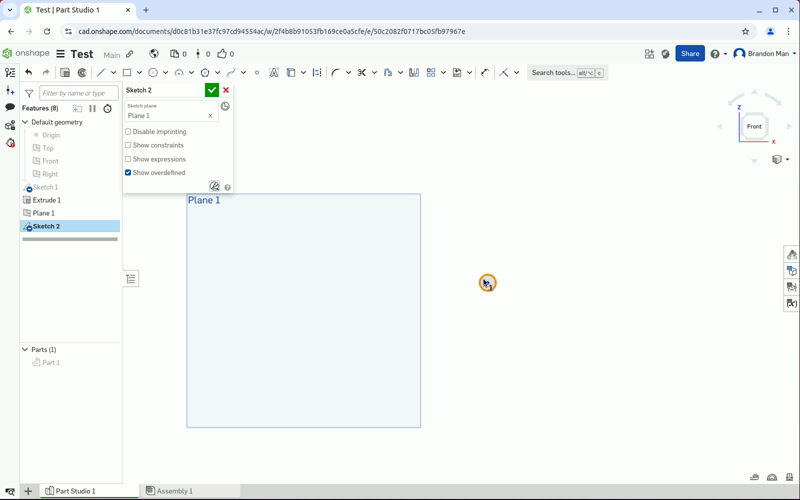
scroll(-6)
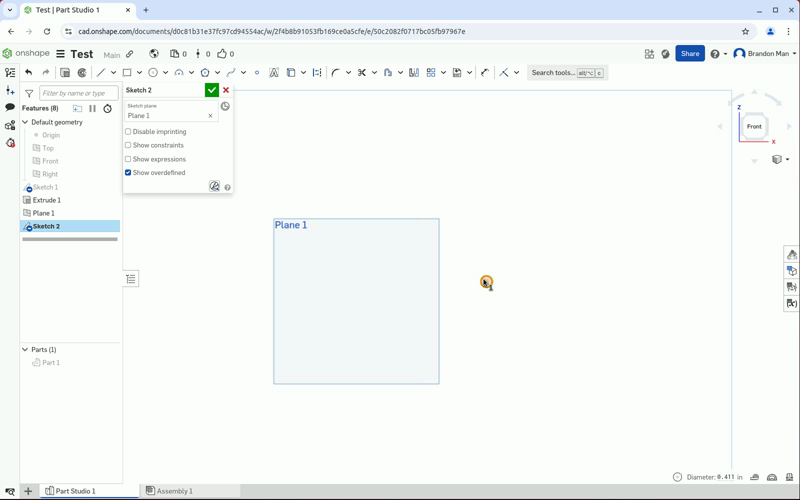
scroll(-6)
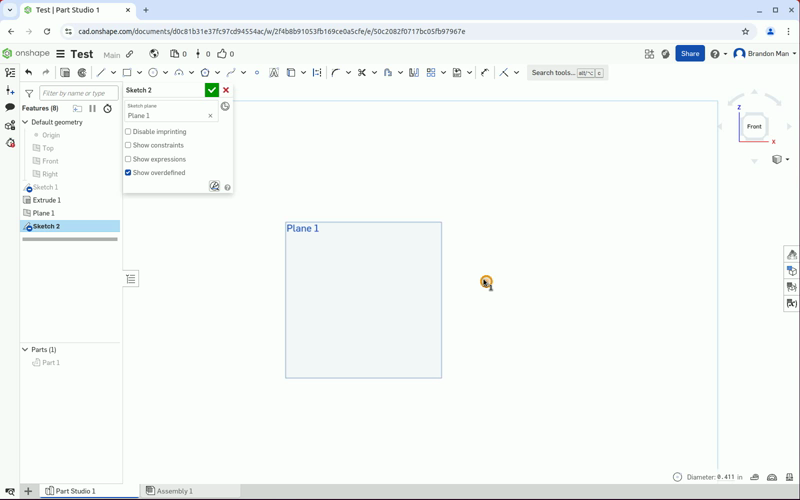
scroll(-6)
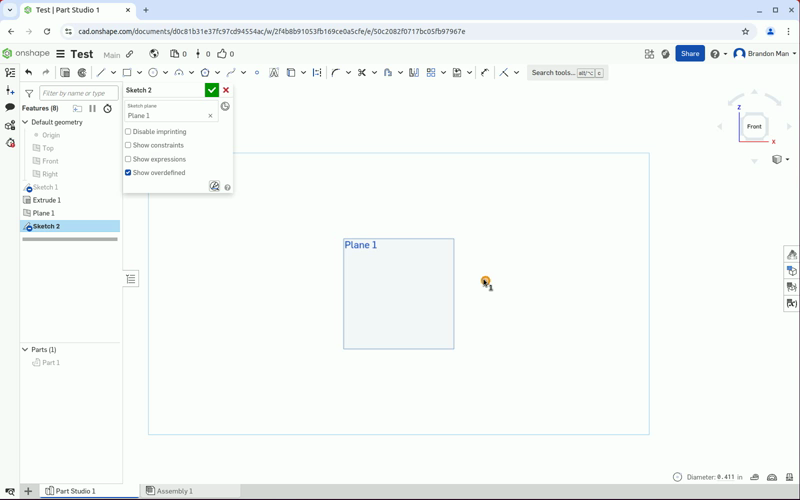
scroll(-6)
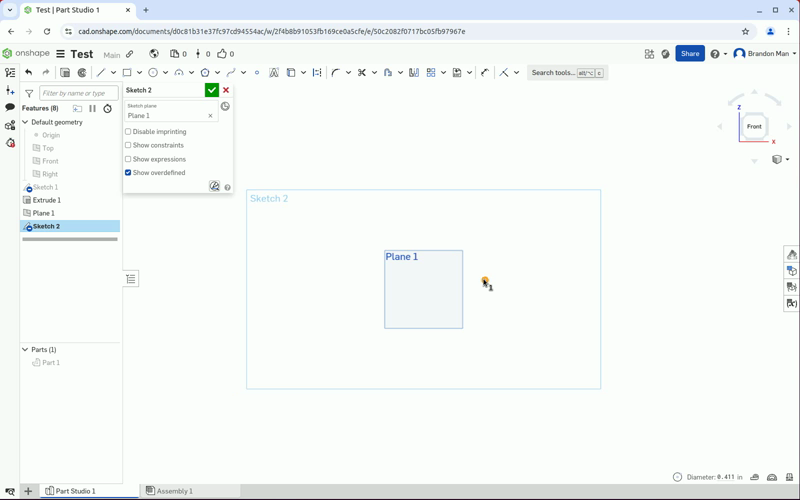
scroll(-6)
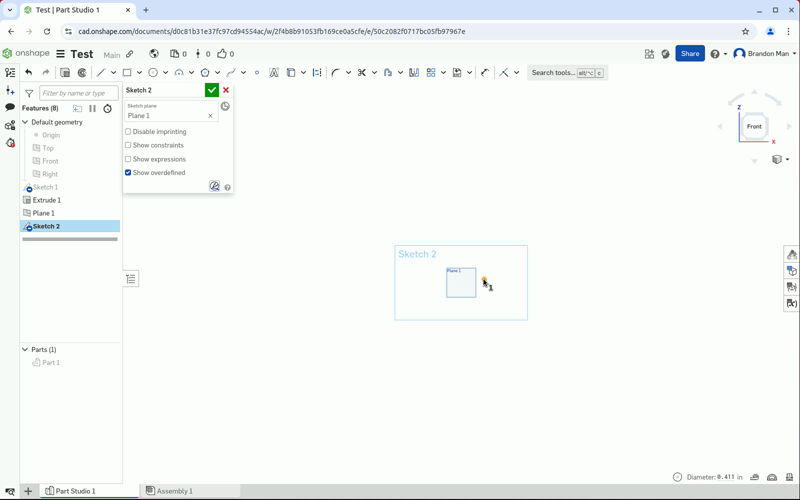
mouse_move(73, 352)
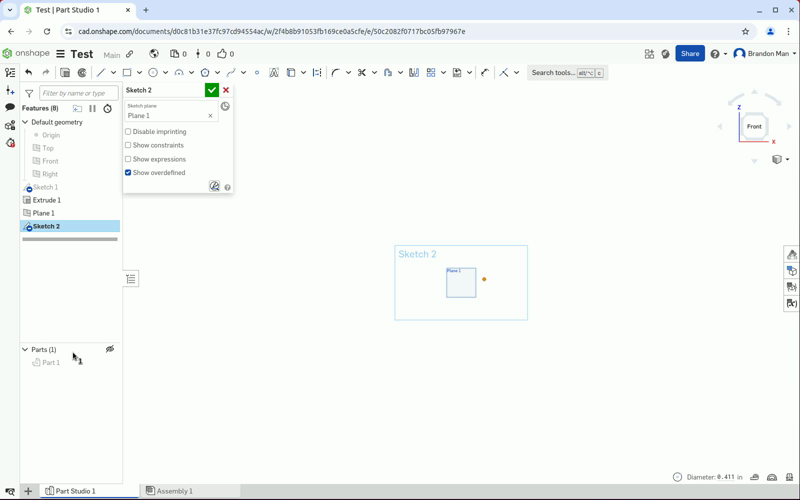
key(shift+y)
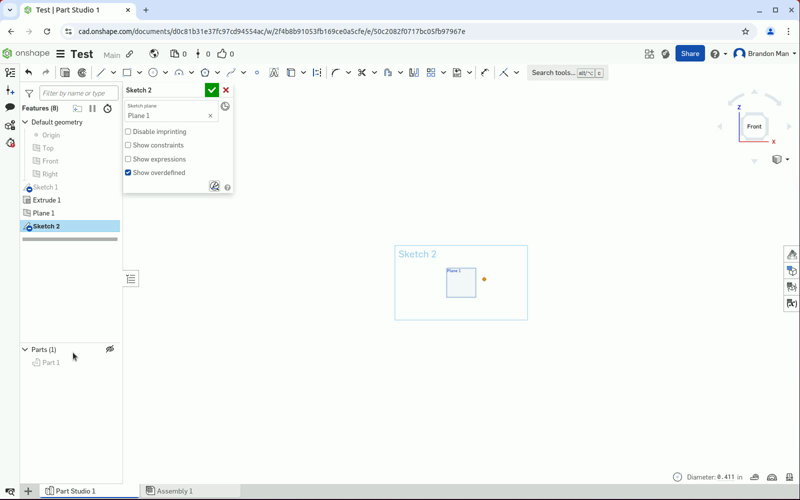
key(shift+e)
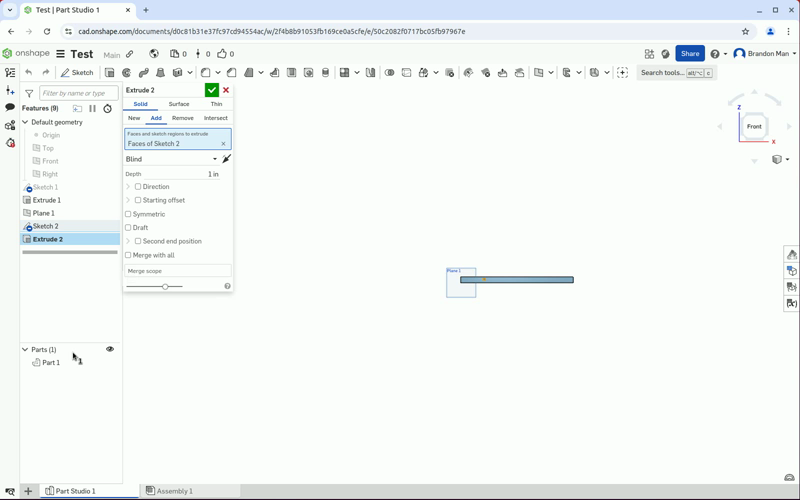
mouse_move(143, 106)
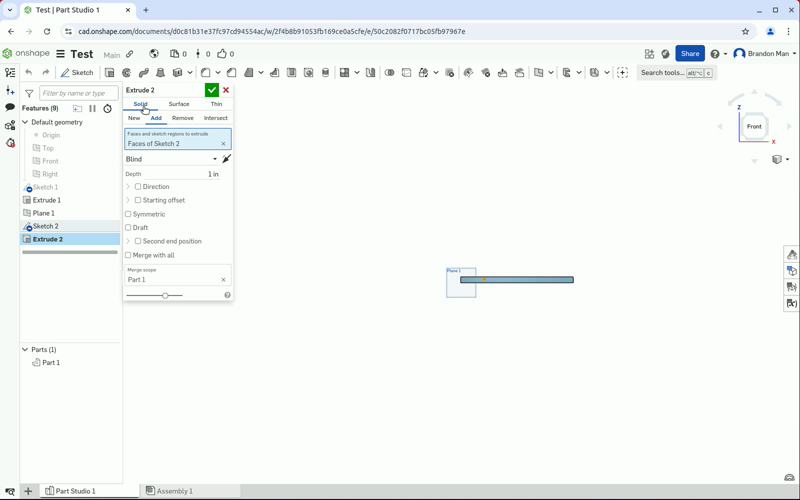
click(143, 106)
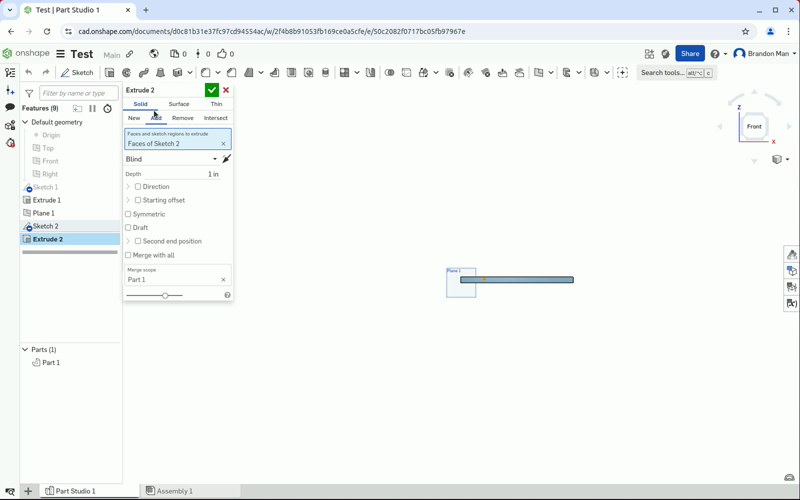
mouse_move(186, 120)
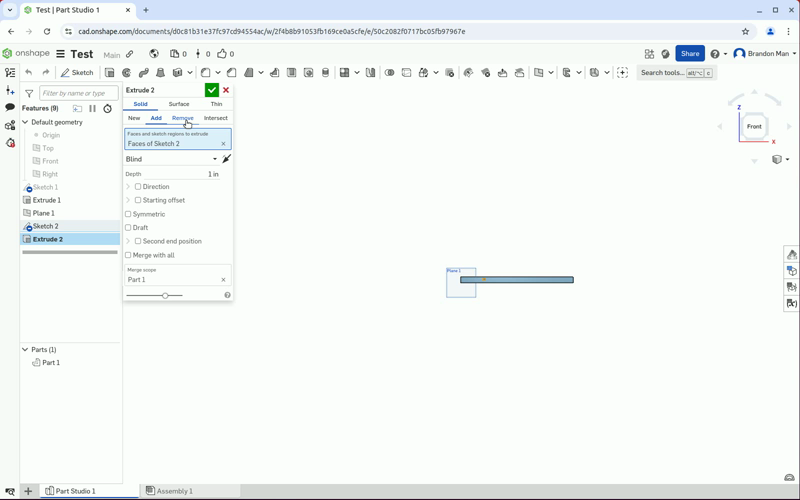
click(186, 120)
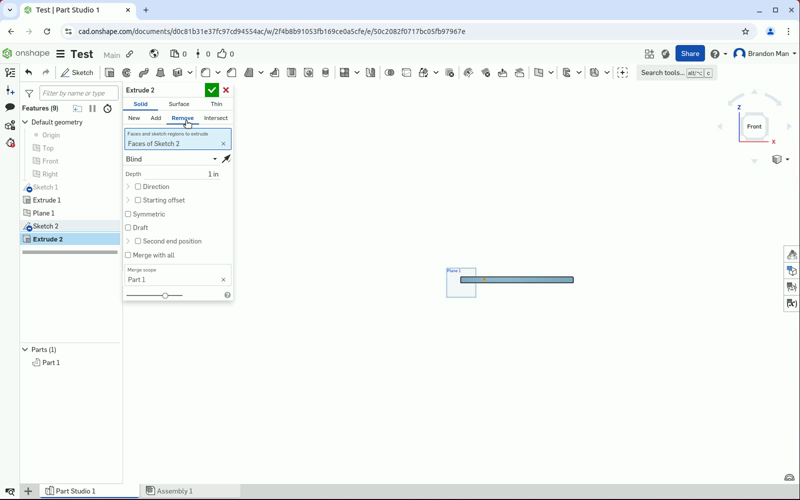
key(tab, 4)
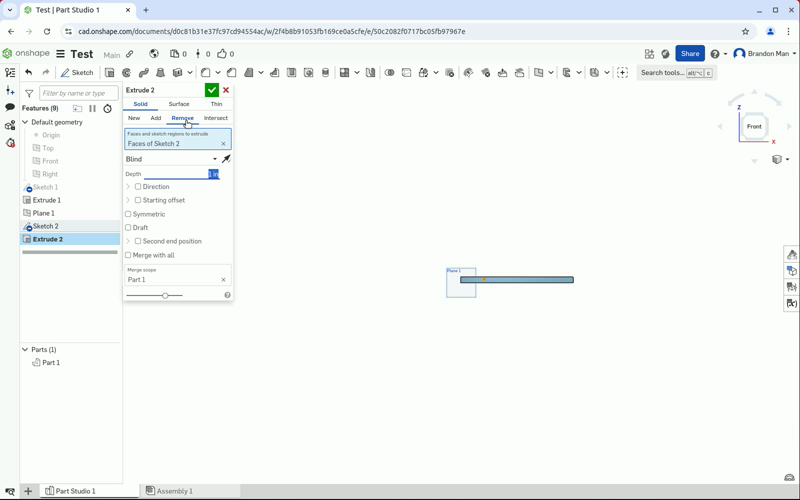
text(0.722)
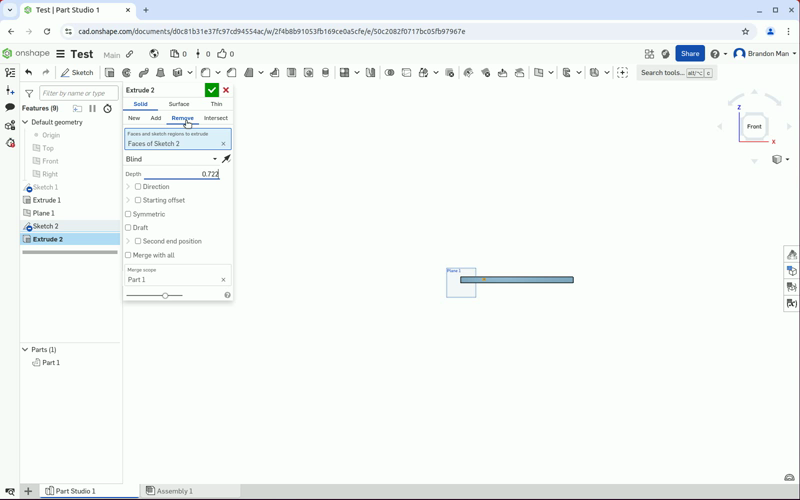
key(tab, 6)
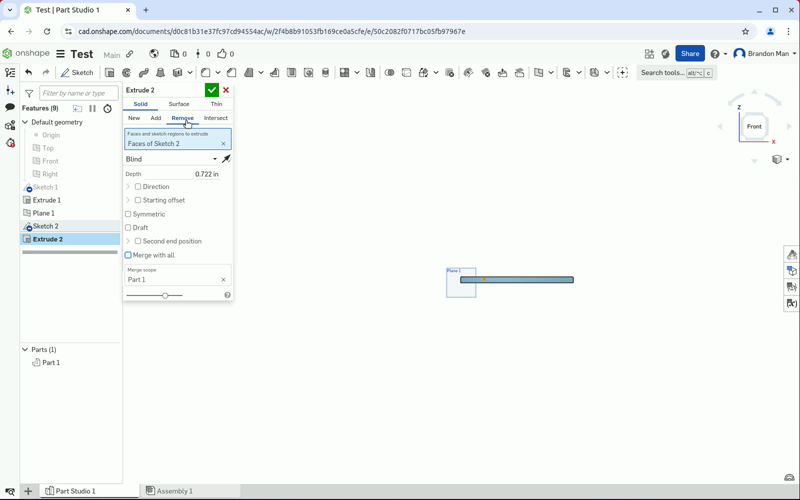
key(space)
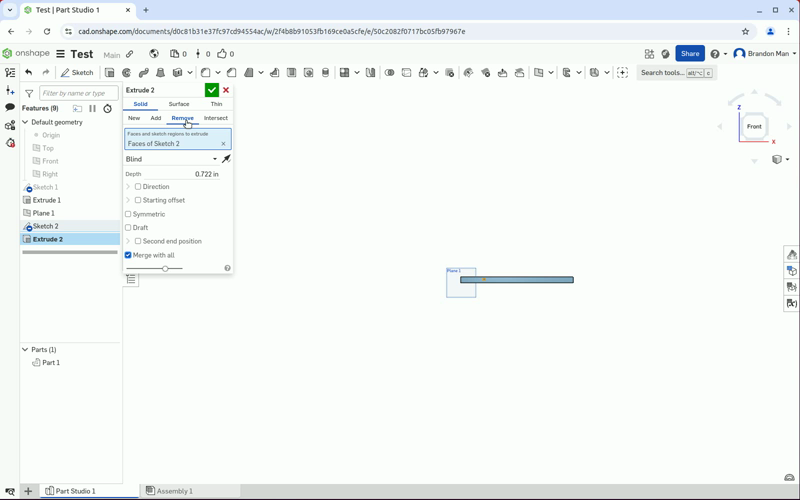
key(enter)
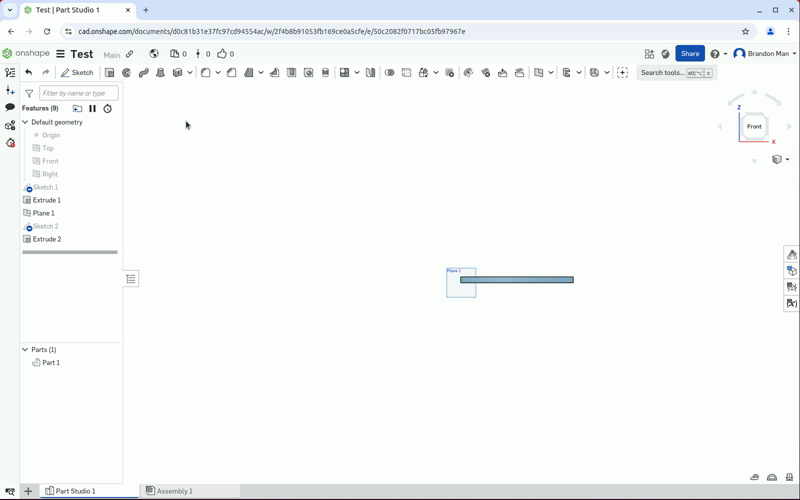
key(shift+h)
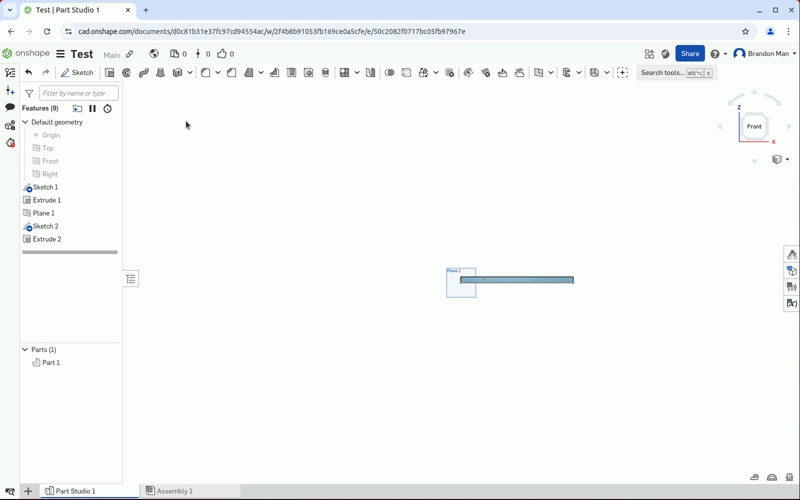
key(shift+h)
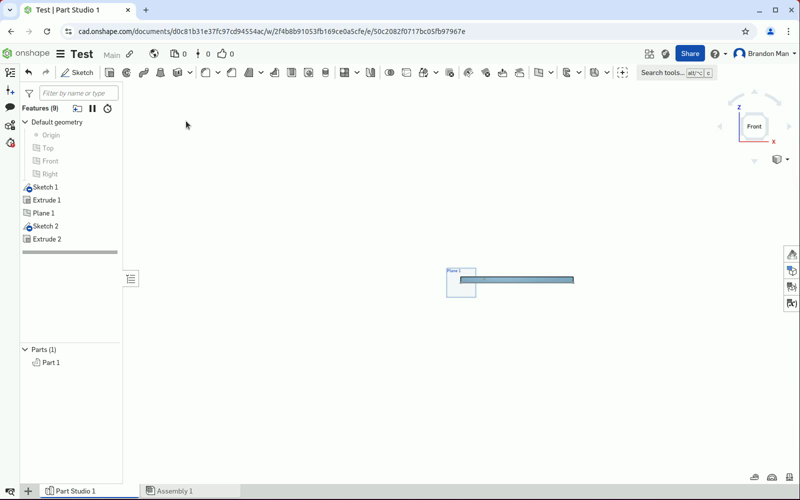
key(shift+7)
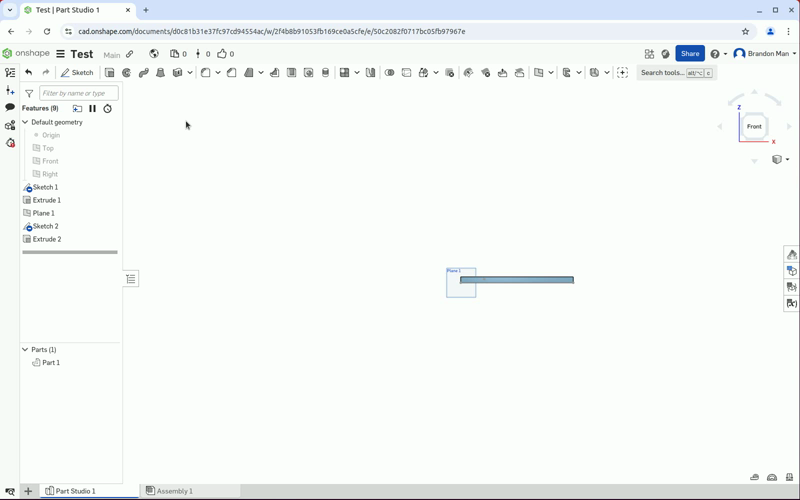
key(left, 2)
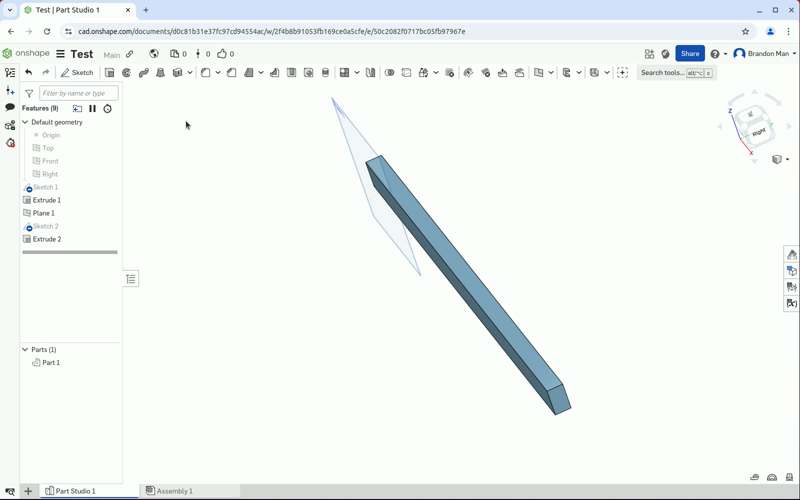
key(down, 2)
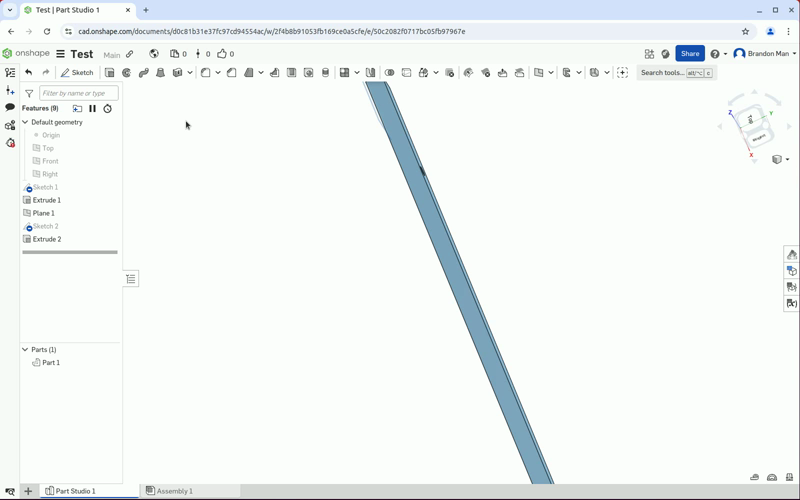
key(up, 2)
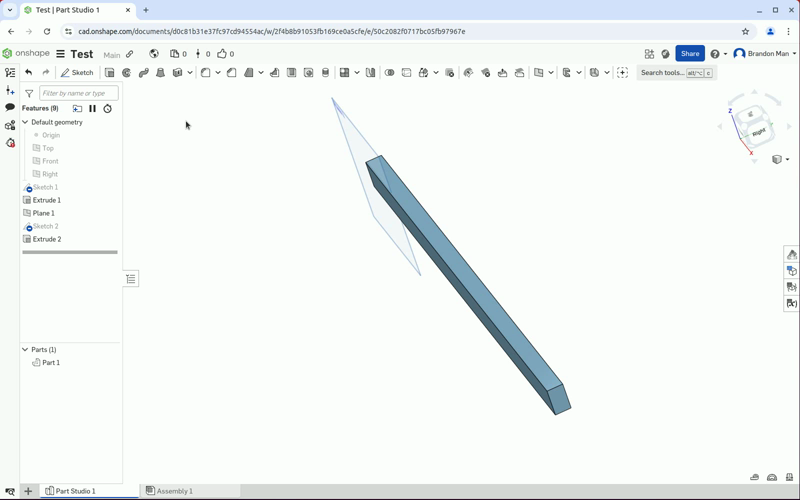
key(right, 2)
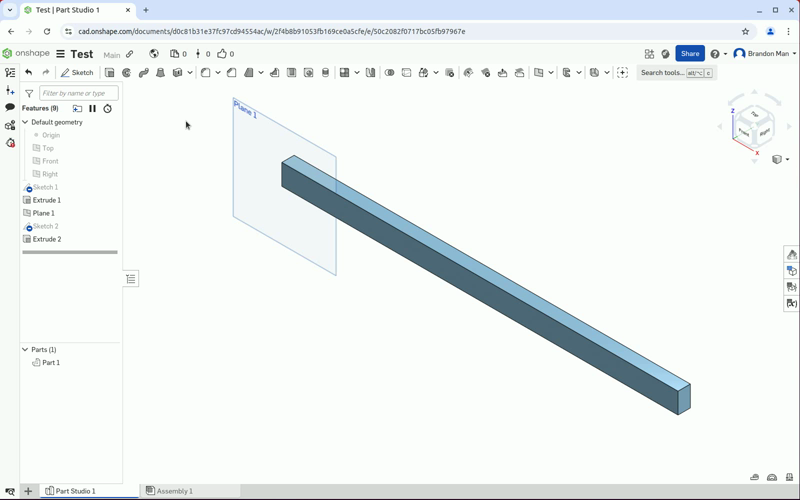
mouse_move(73, 189)
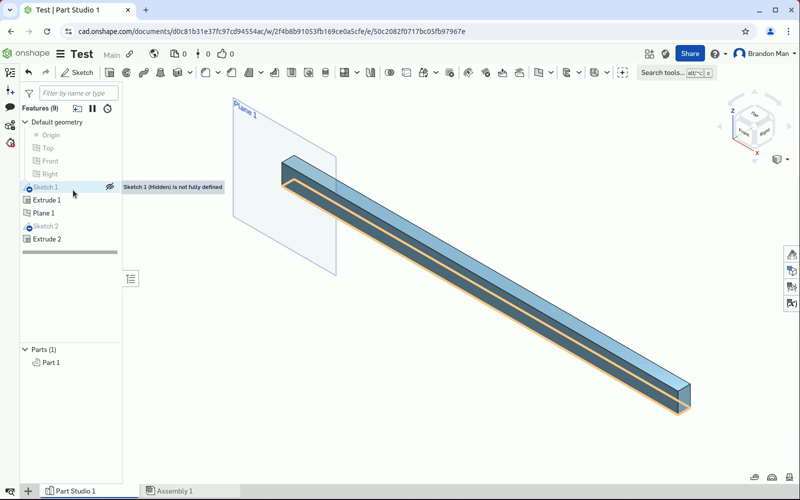
click(73, 189)